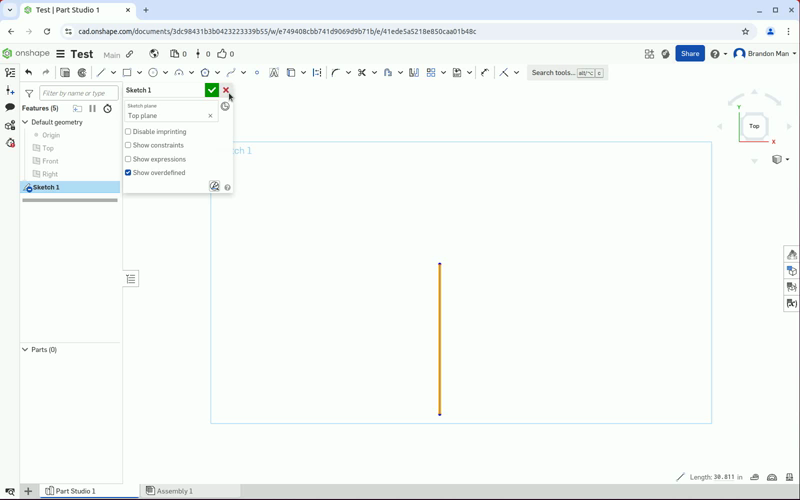
key(shift+h)
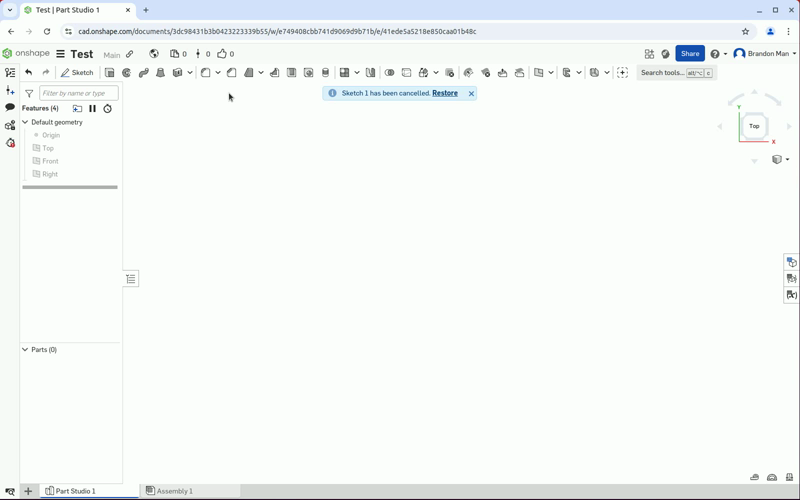
mouse_move(73, 352)
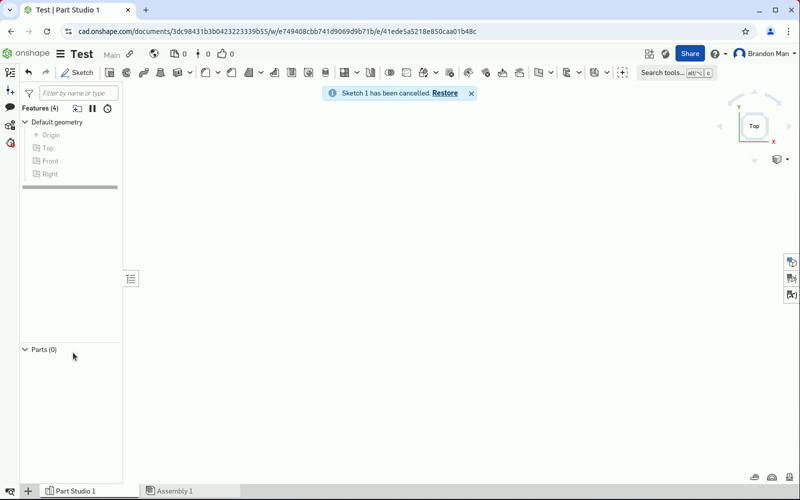
key(y)
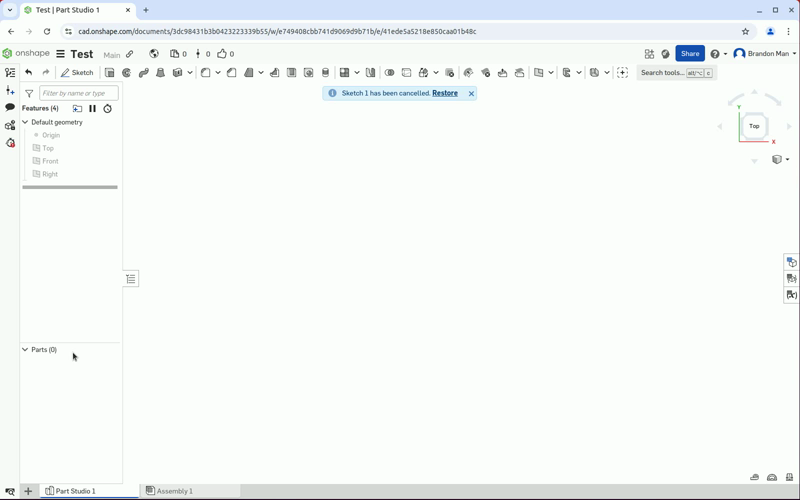
key(shift+p)
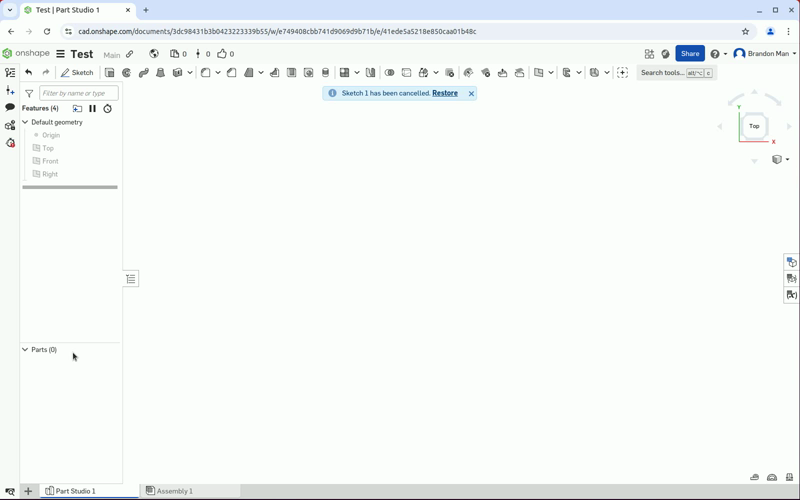
key(space)
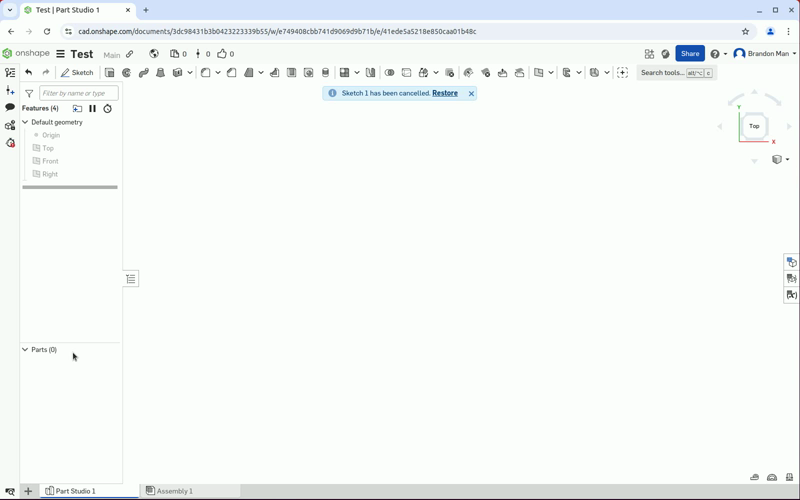
key_down(shift)
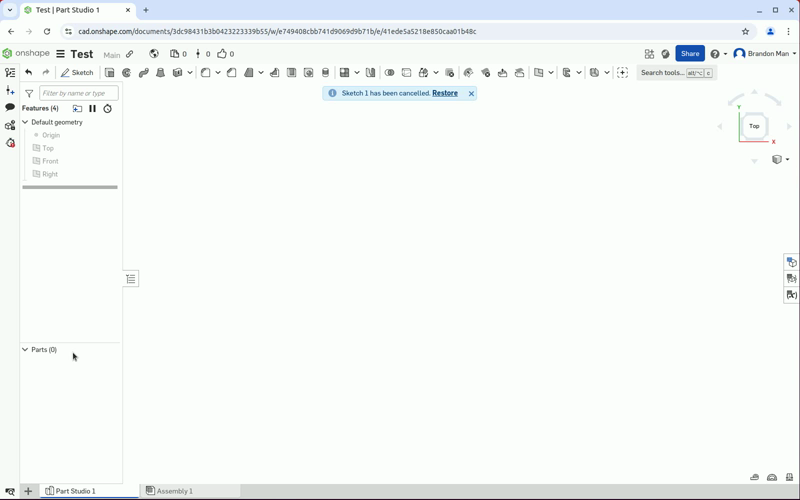
key(up)
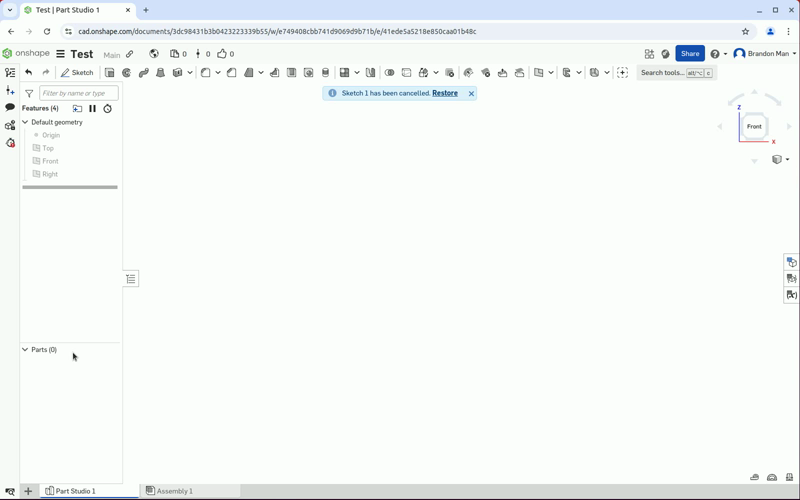
key_up(shift)
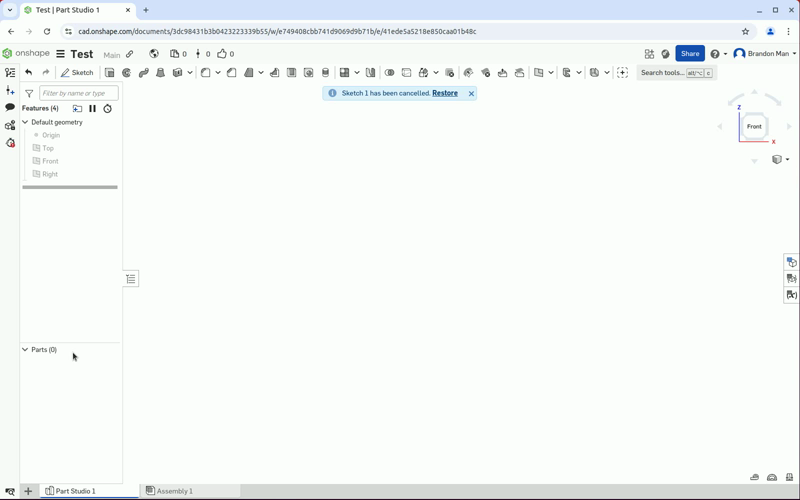
mouse_move(73, 352)
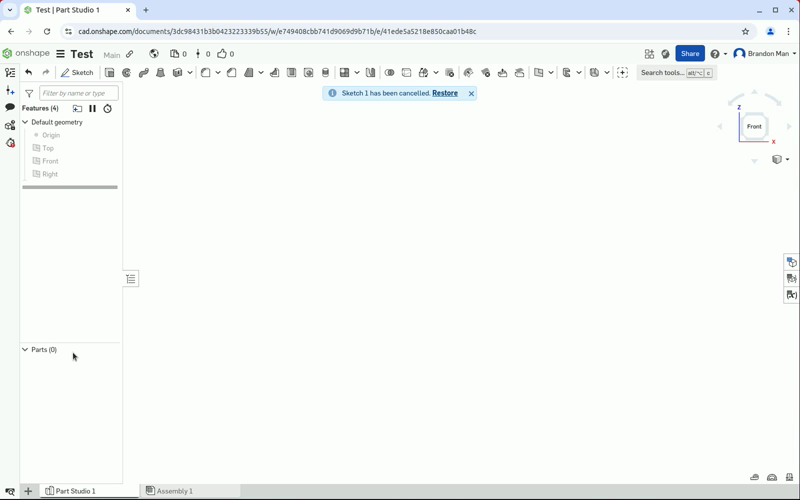
key(shift+y)
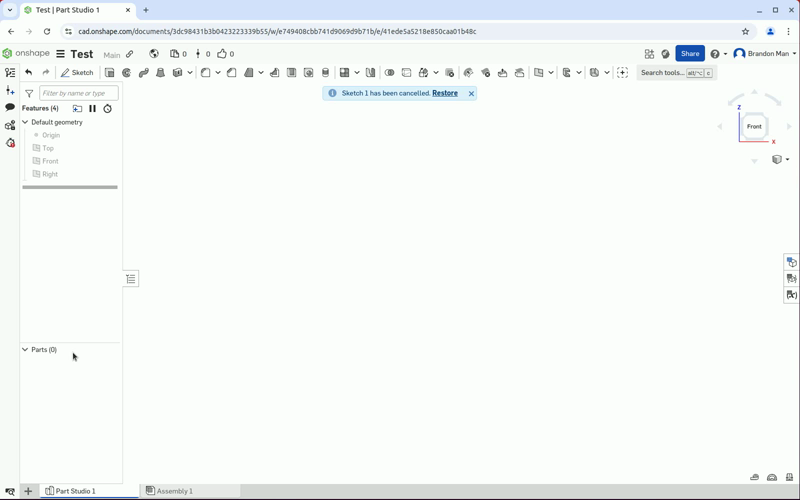
key(shift+s)
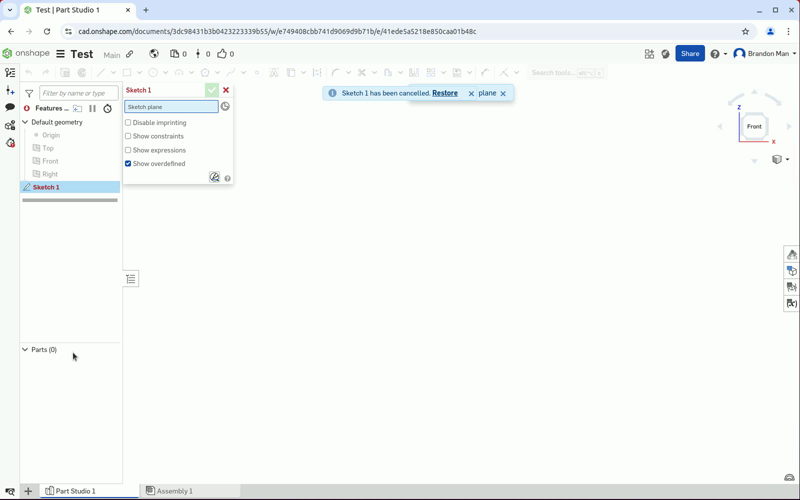
mouse_move(73, 163)
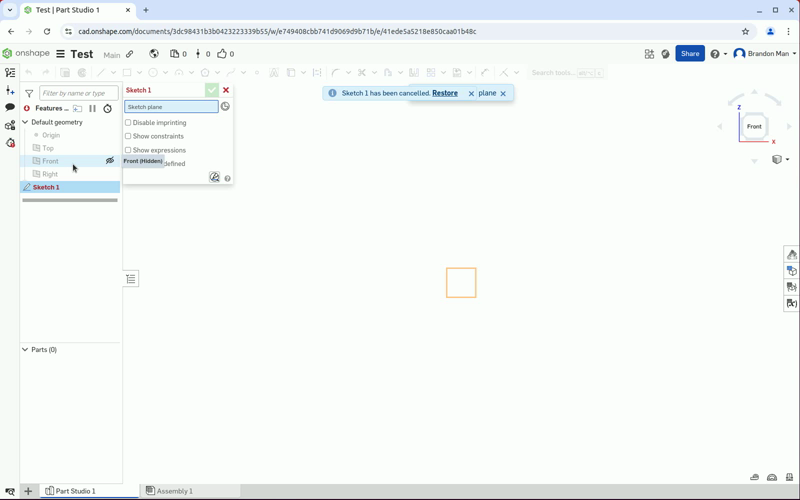
click(73, 163)
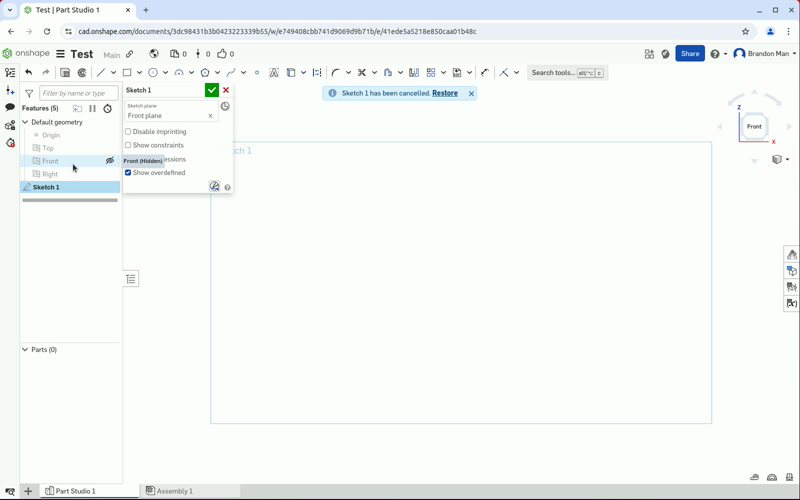
mouse_move(73, 352)
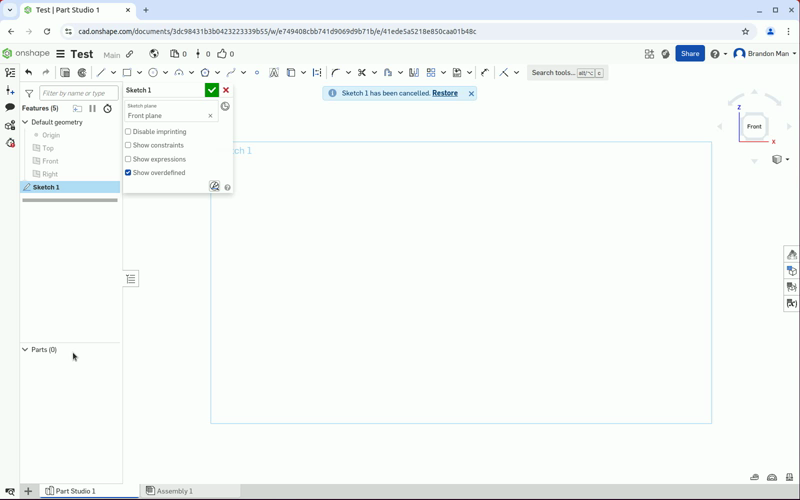
key(y)
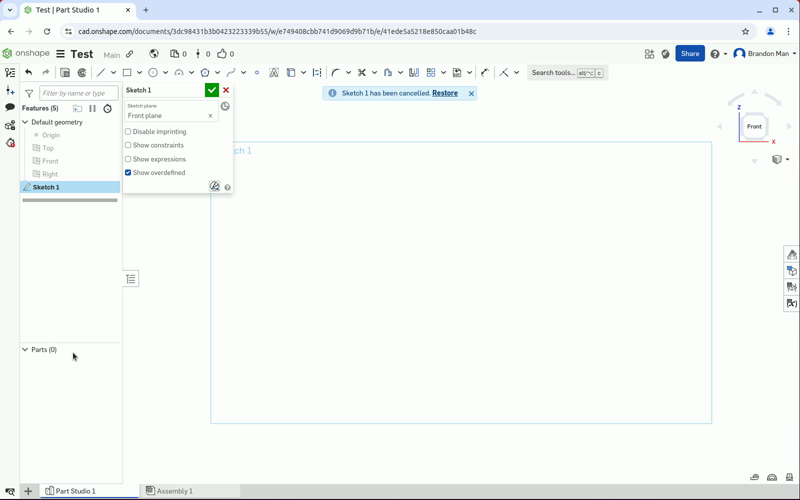
key(l)
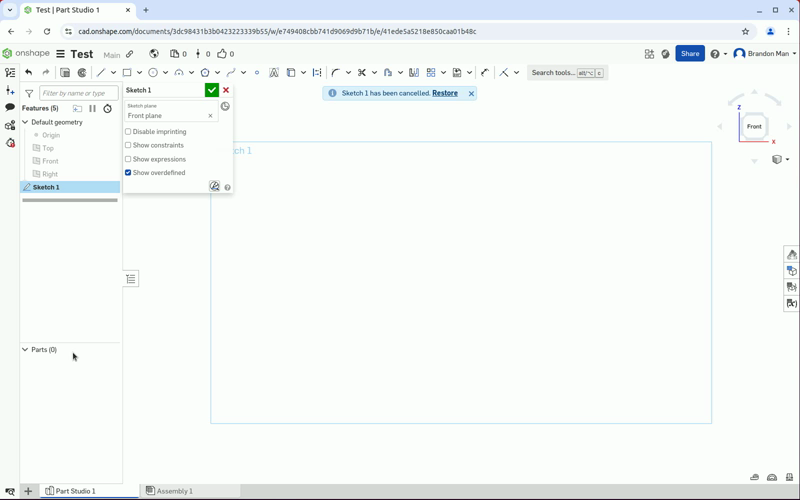
key_down(shift)
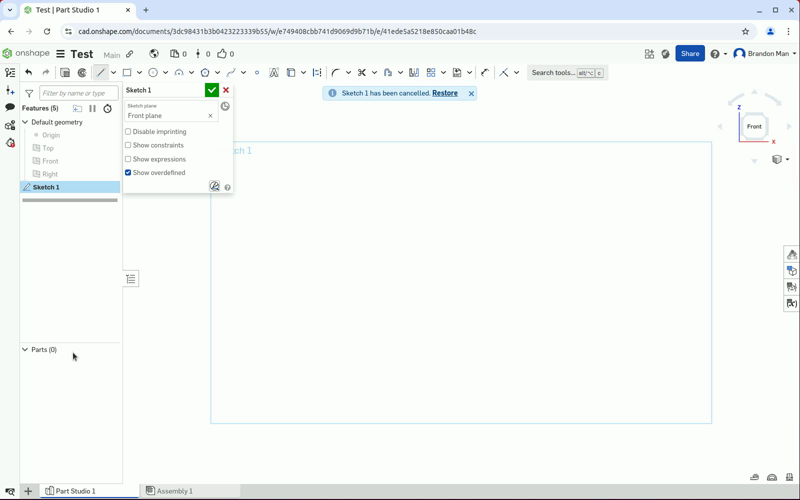
mouse_move(404, 339)
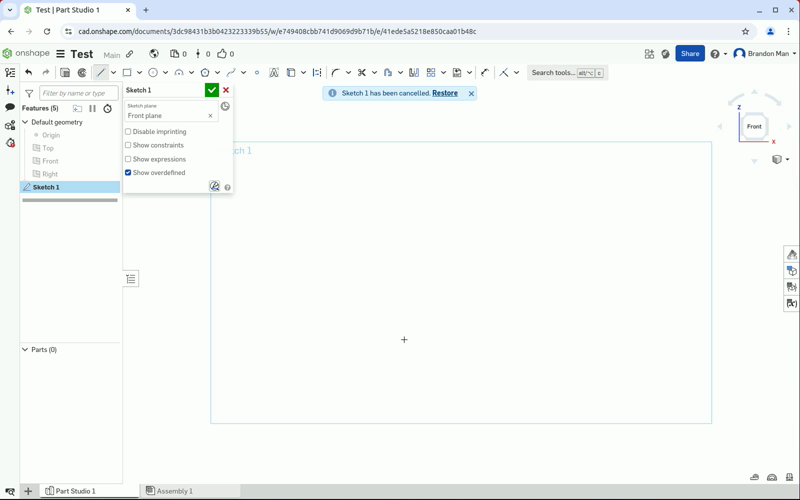
click(404, 339)
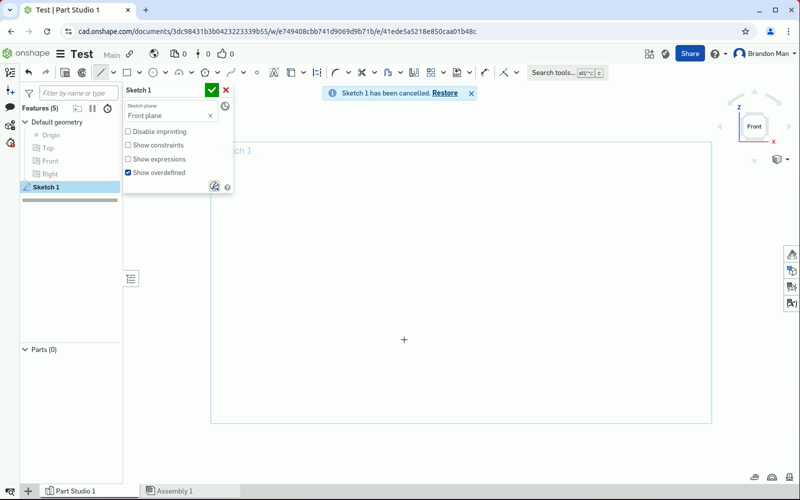
key_up(shift)
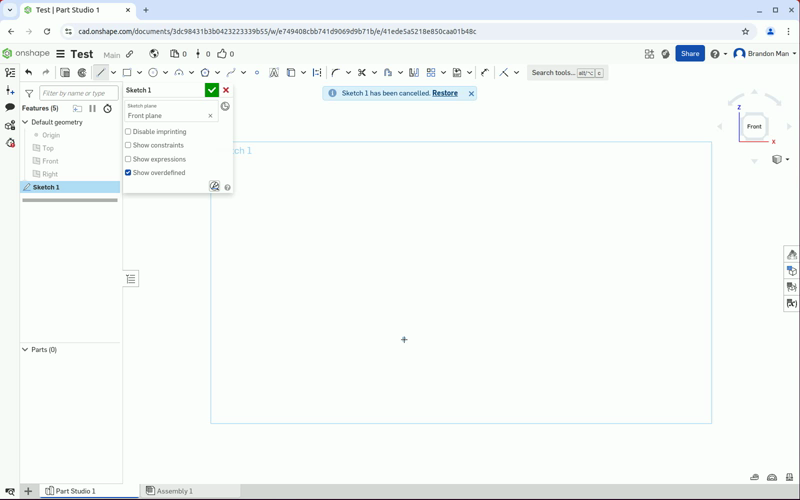
key_down(shift)
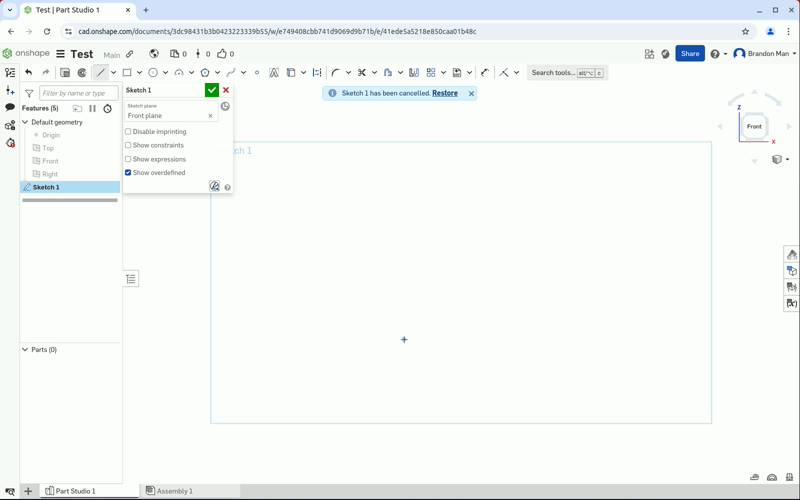
mouse_move(516, 339)
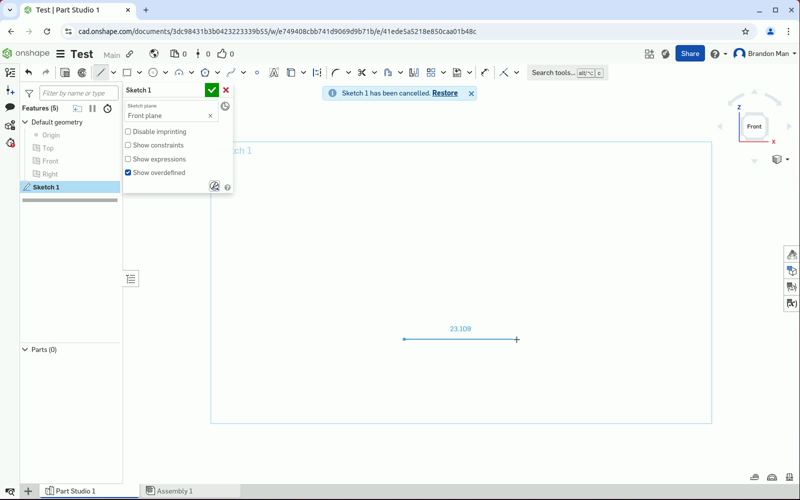
click(516, 339)
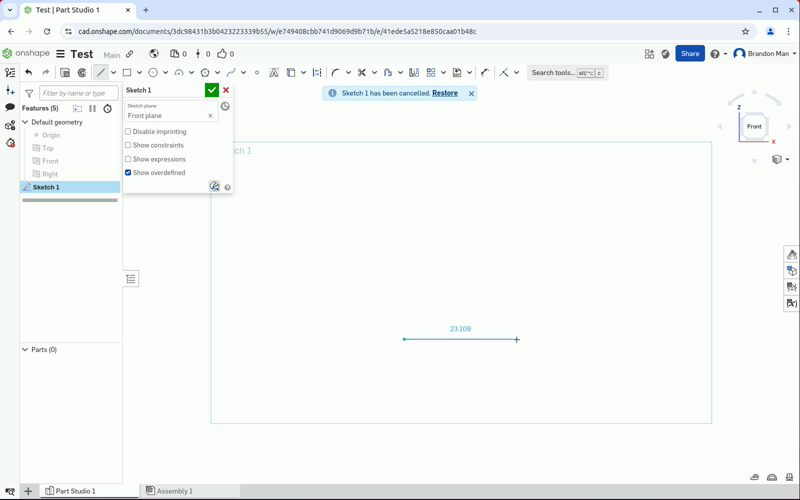
key_up(shift)
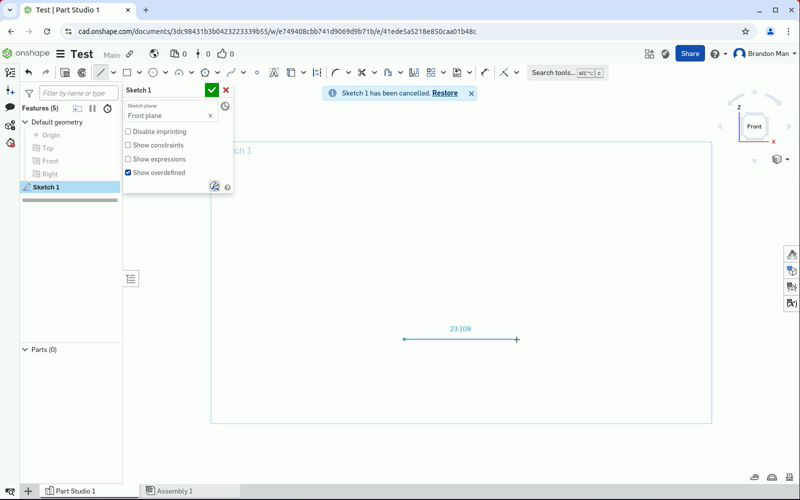
key_down(shift)
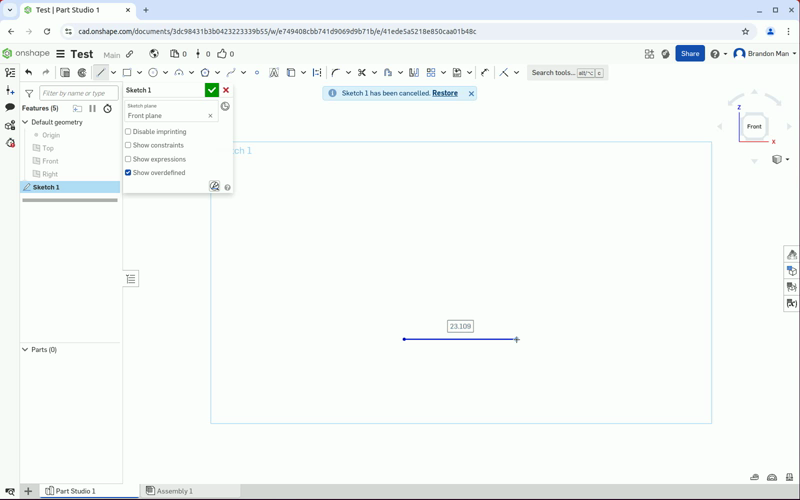
mouse_move(516, 226)
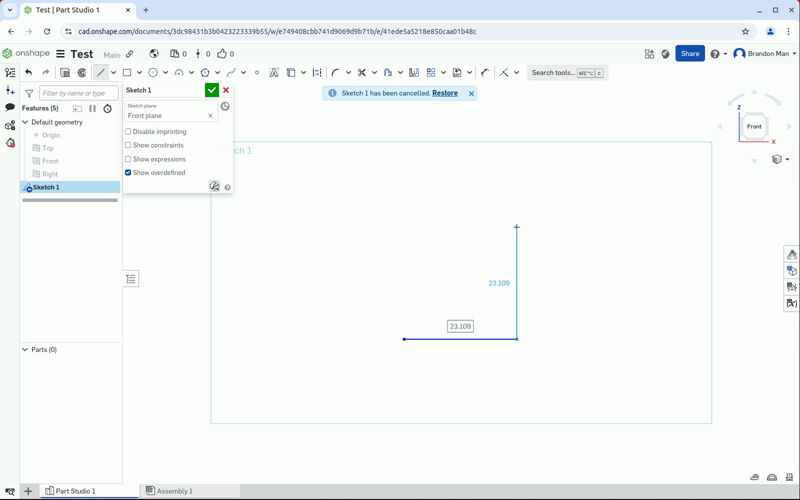
click(516, 226)
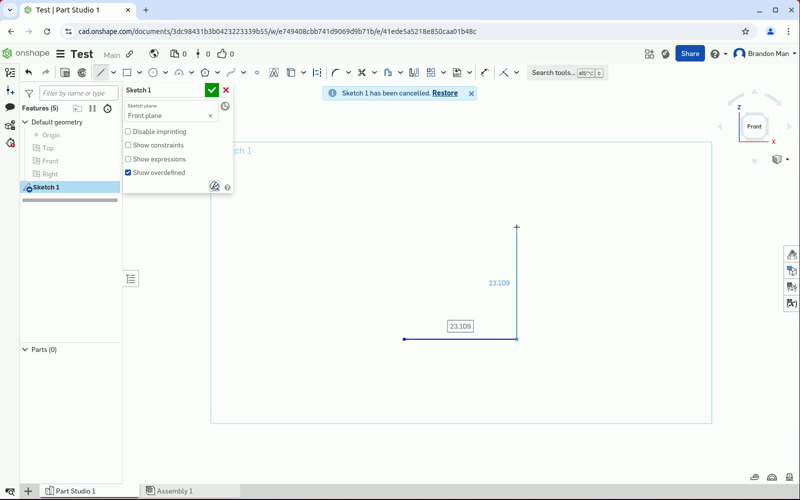
key_up(shift)
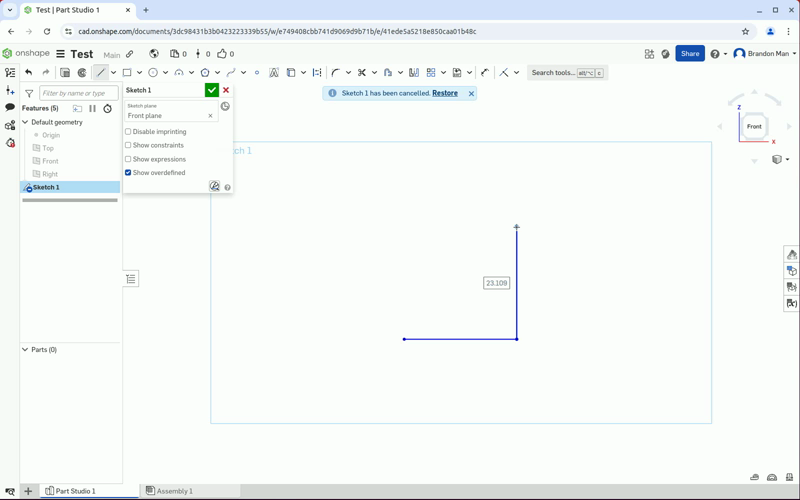
key_down(shift)
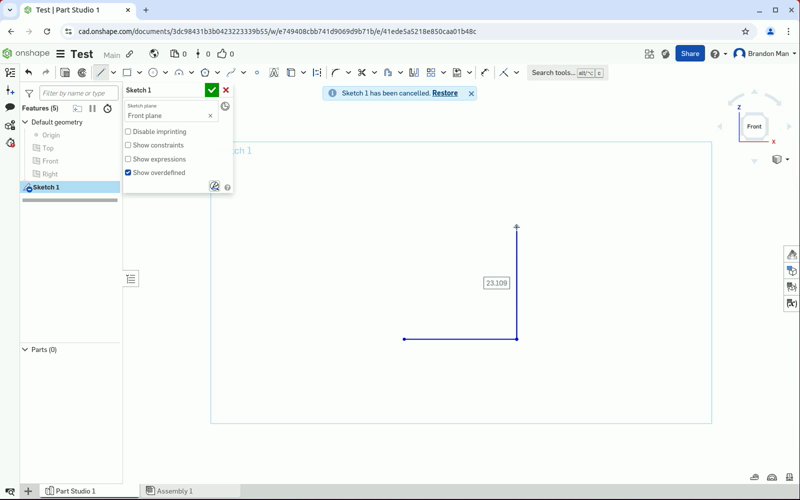
mouse_move(404, 226)
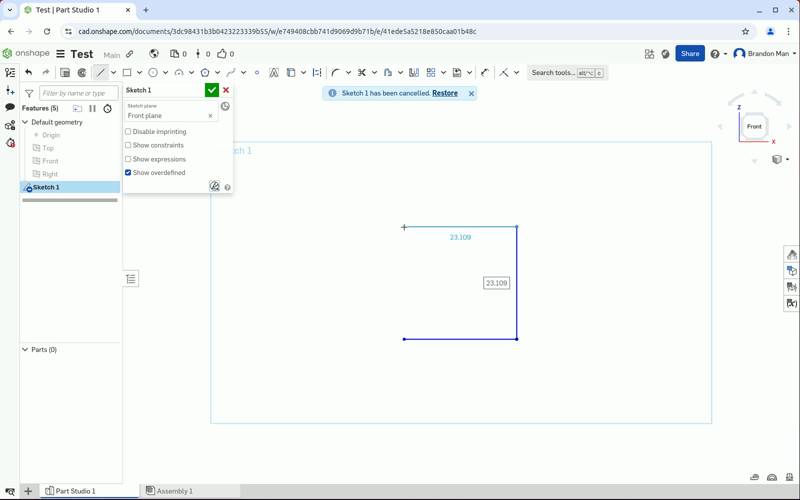
click(404, 226)
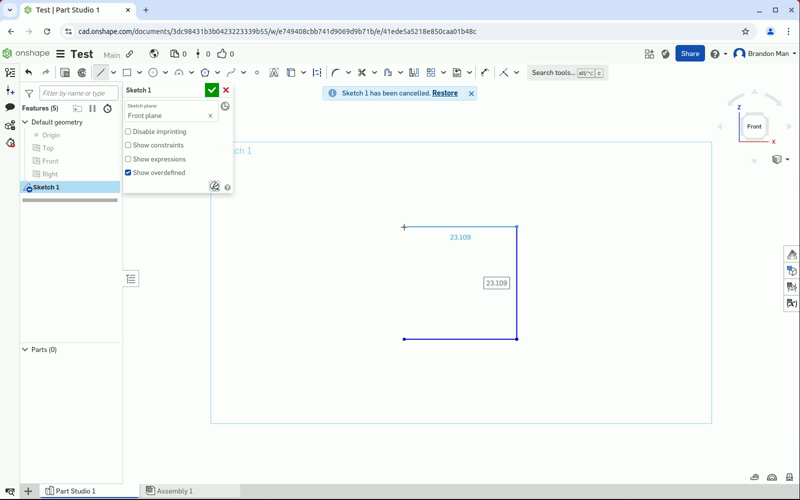
key_up(shift)
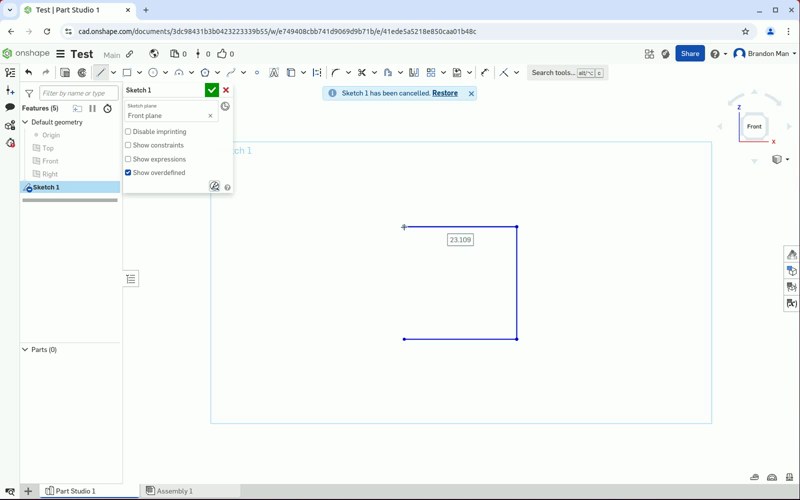
key_down(shift)
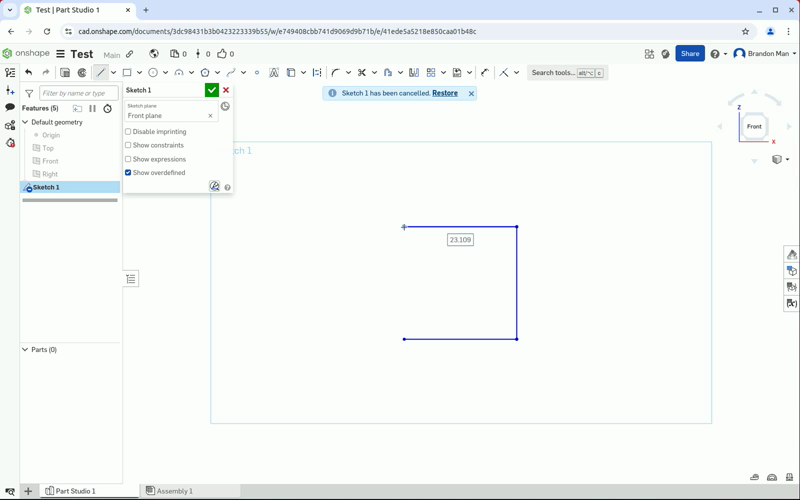
mouse_move(434, 226)
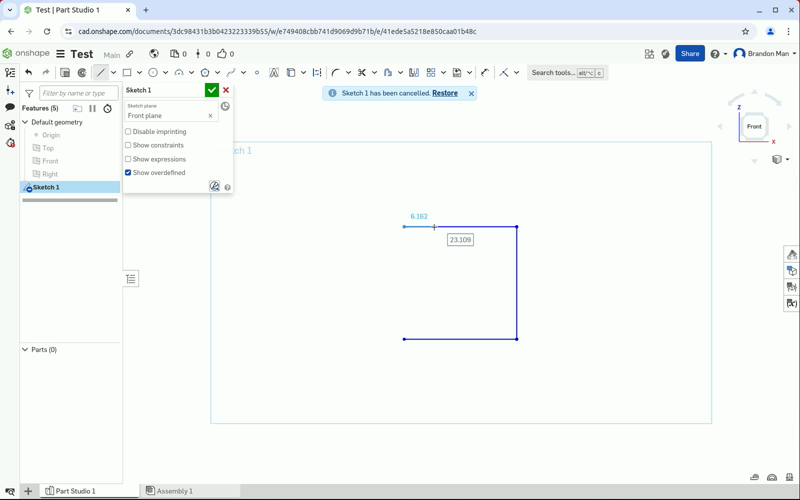
mouse_move(404, 282)
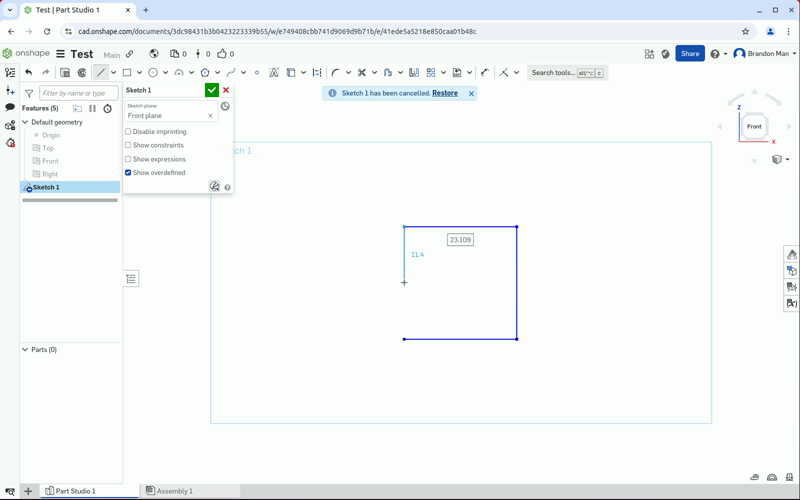
click(404, 282)
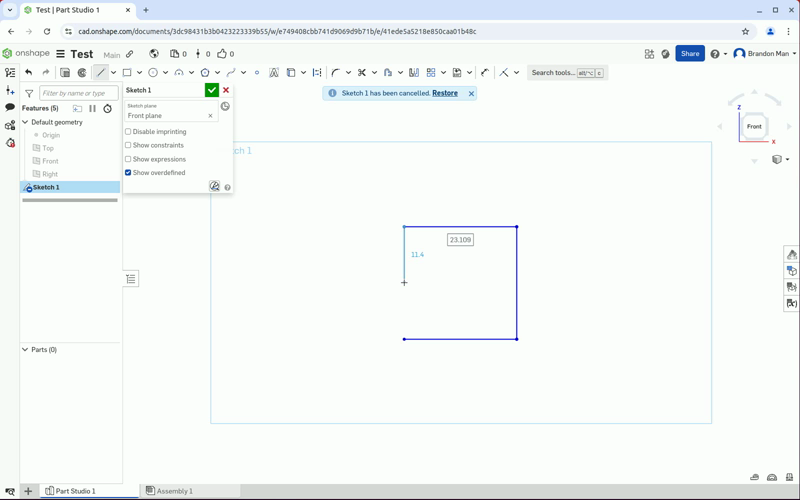
key_up(shift)
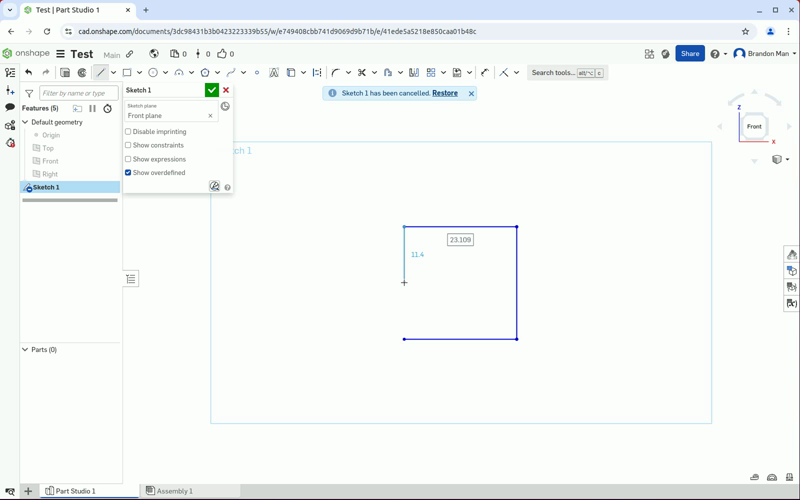
mouse_move(434, 282)
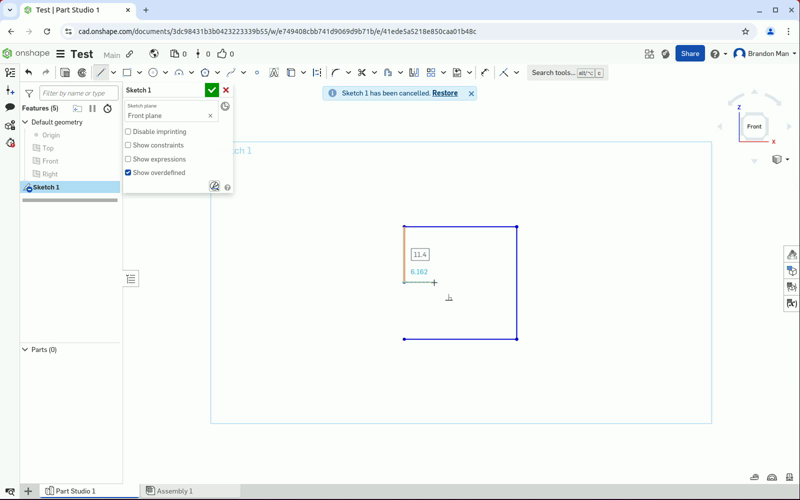
key_down(shift)
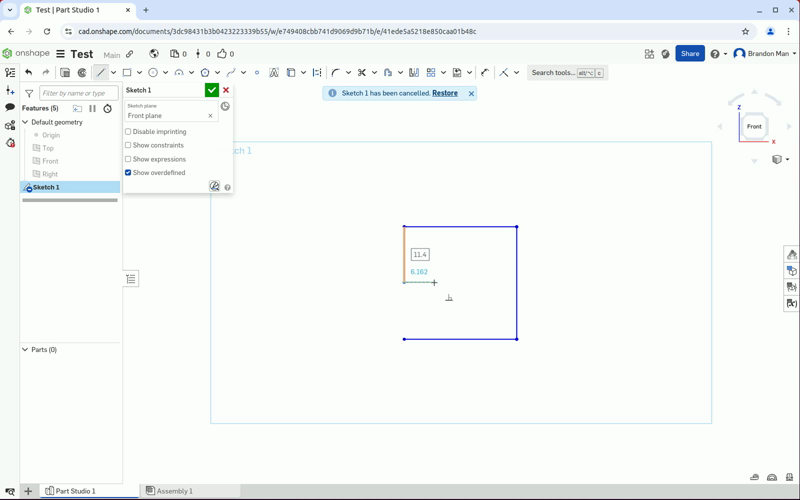
mouse_move(404, 339)
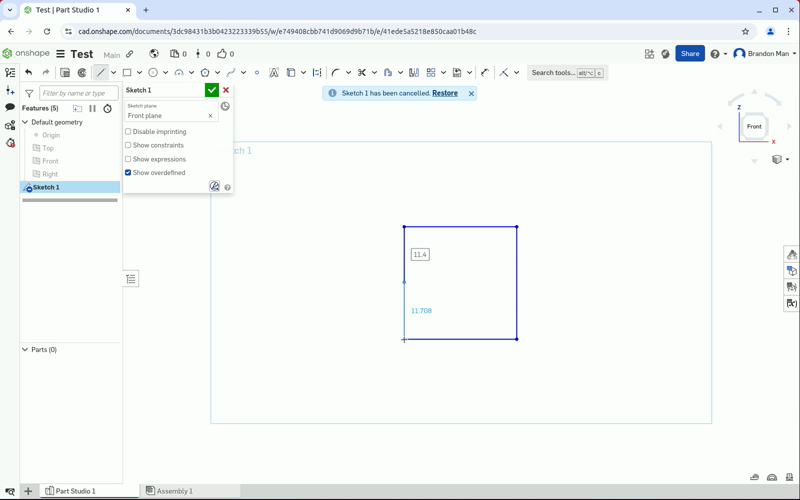
key_up(shift)
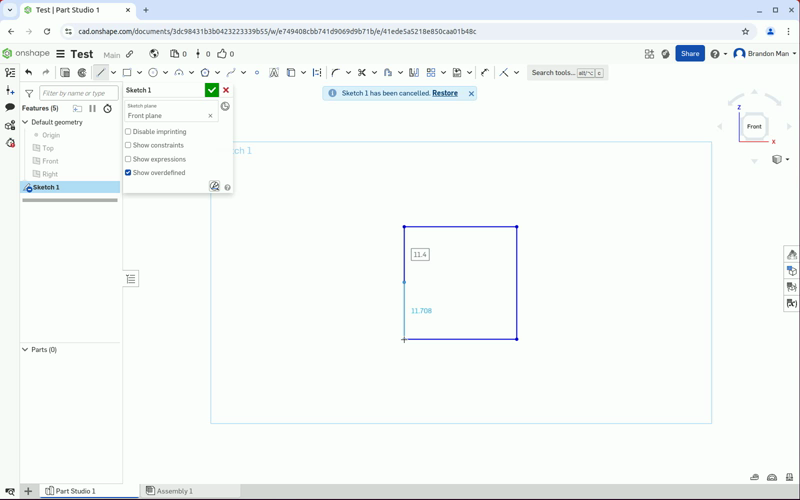
click(404, 339)
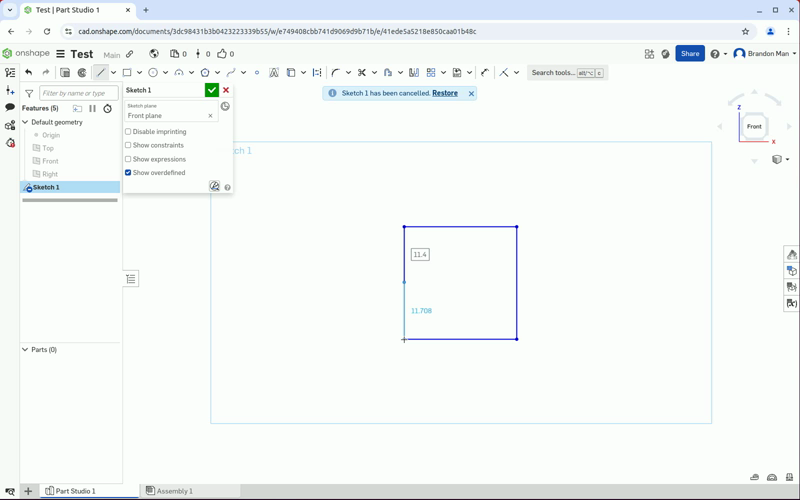
key(esc)
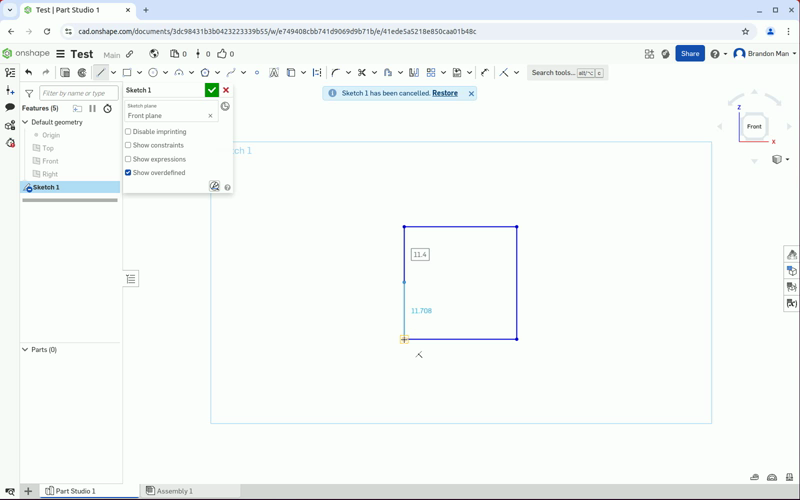
mouse_move(467, 277)
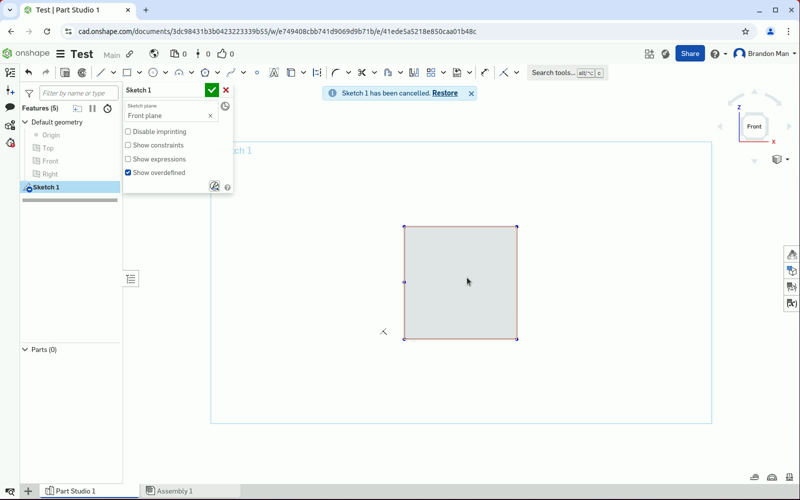
click(467, 277)
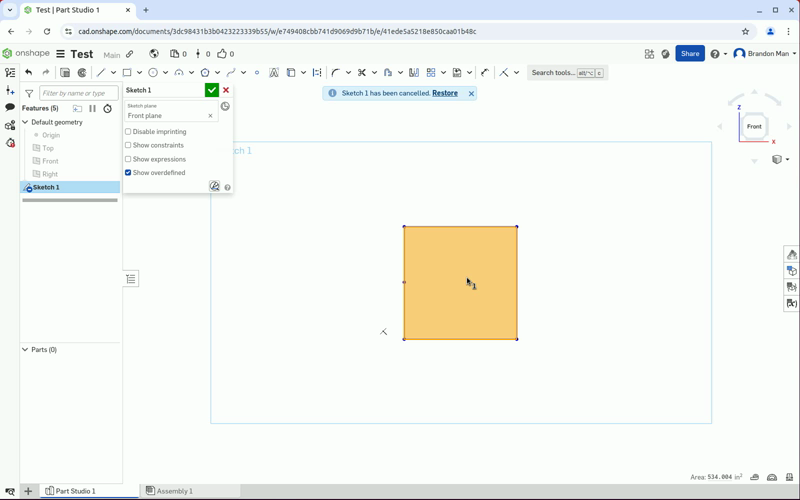
mouse_move(73, 352)
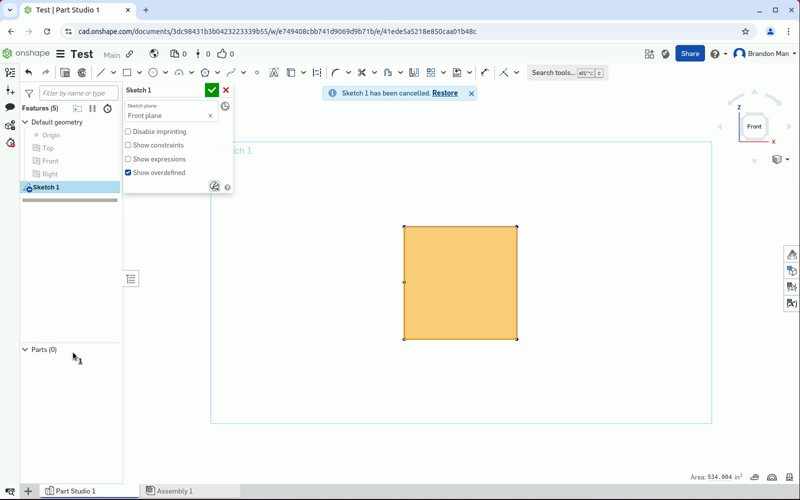
key(shift+y)
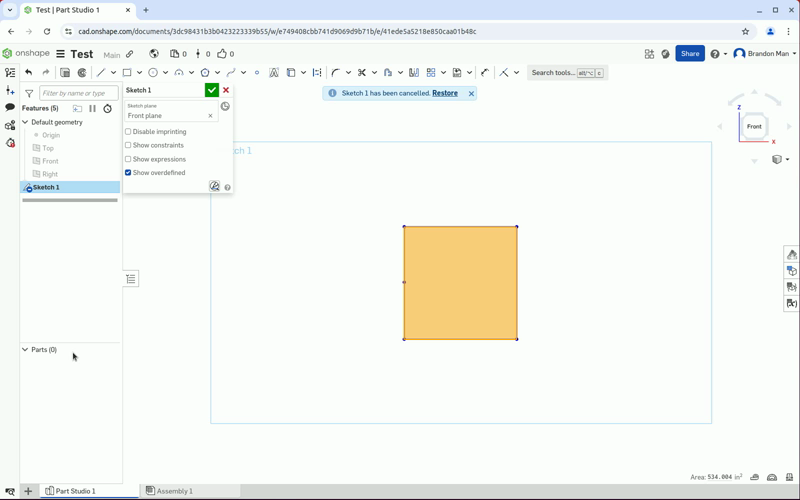
key(shift+e)
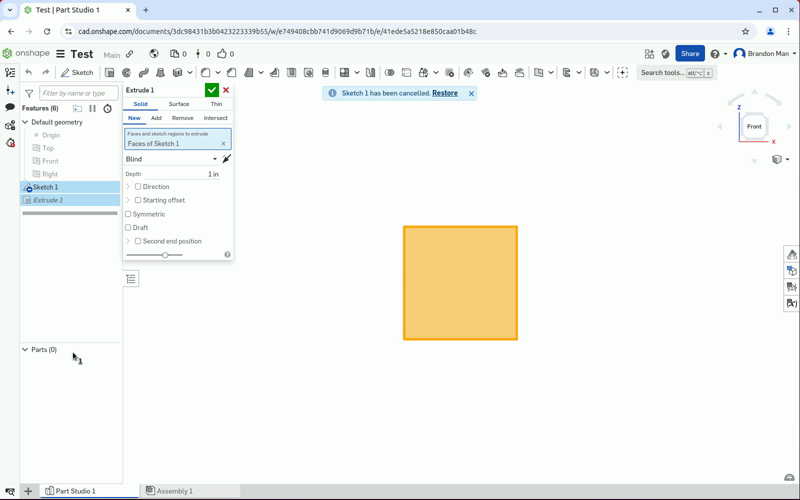
mouse_move(143, 106)
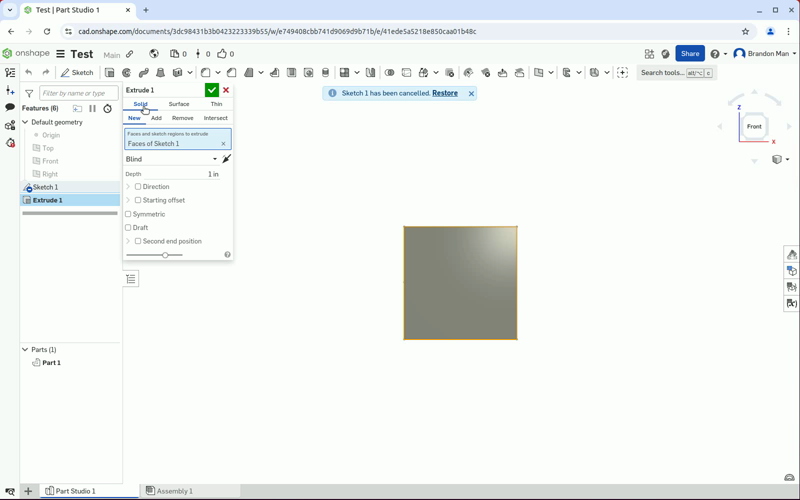
click(143, 106)
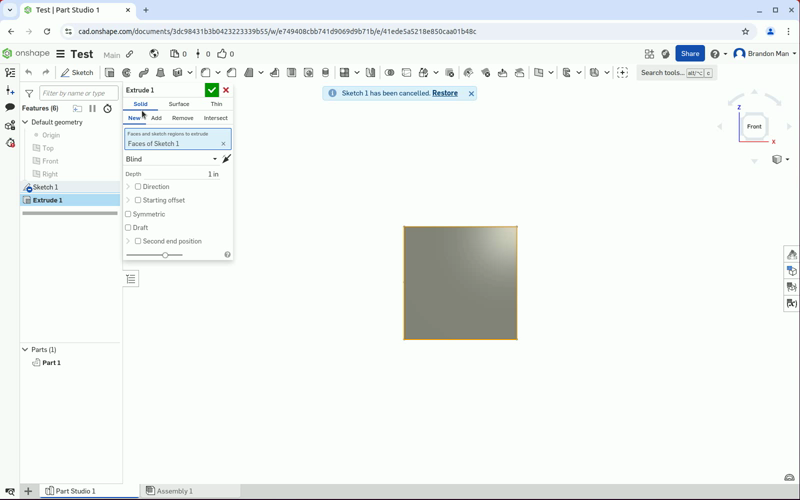
mouse_move(137, 120)
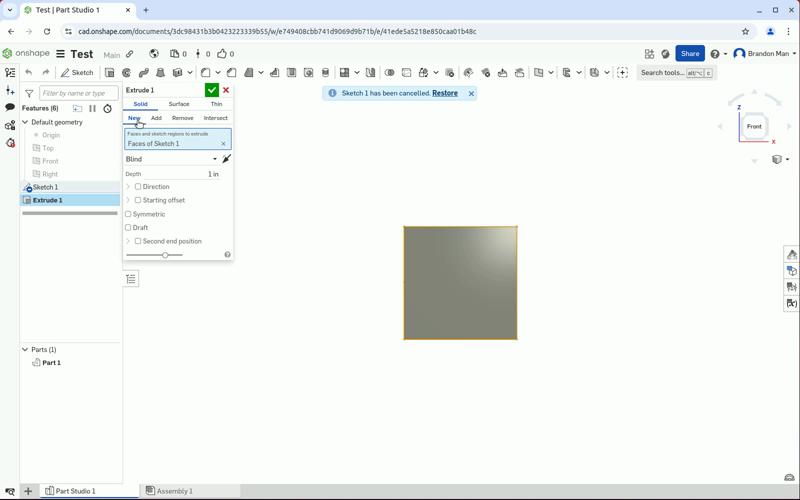
click(137, 120)
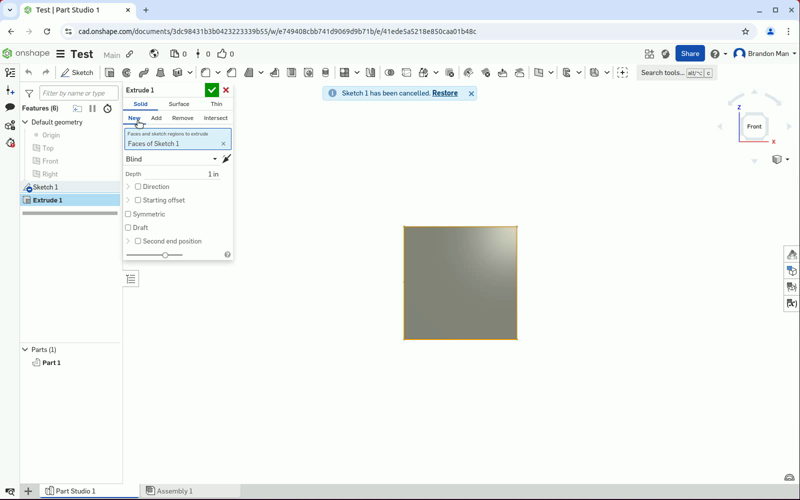
key(tab, 4)
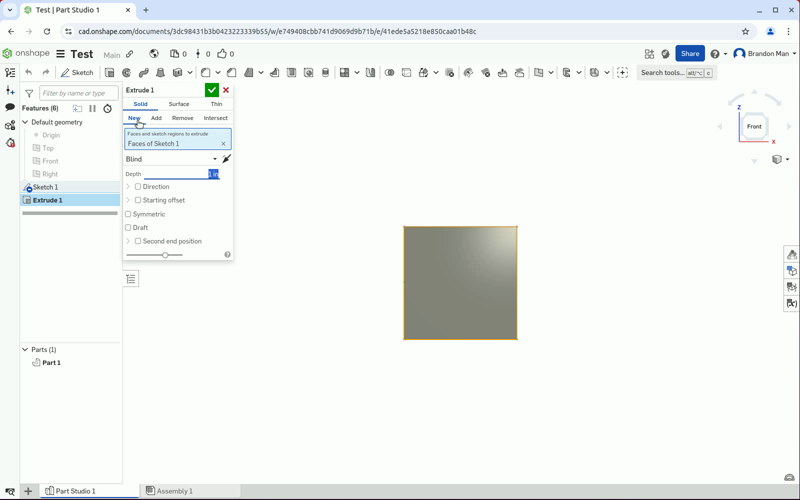
text(15.405)
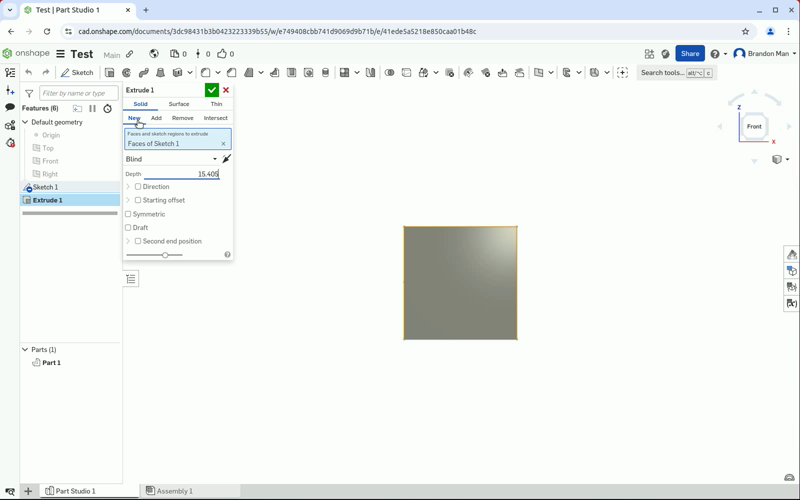
key(enter)
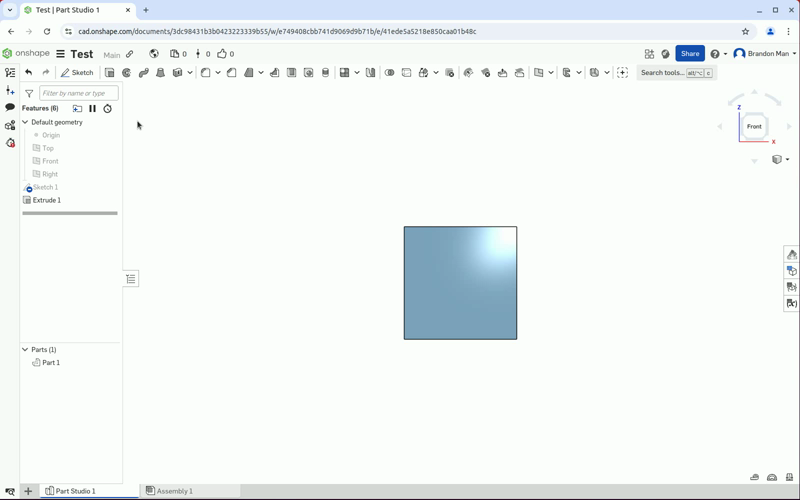
key(shift+h)
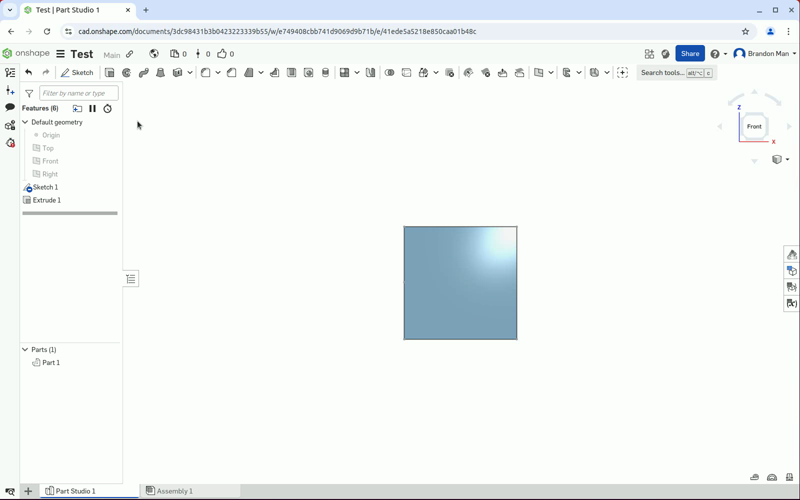
key(shift+h)
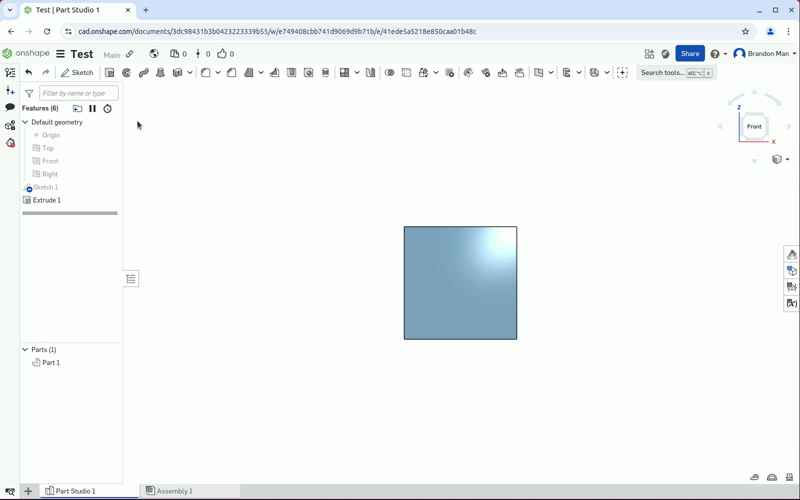
mouse_move(73, 189)
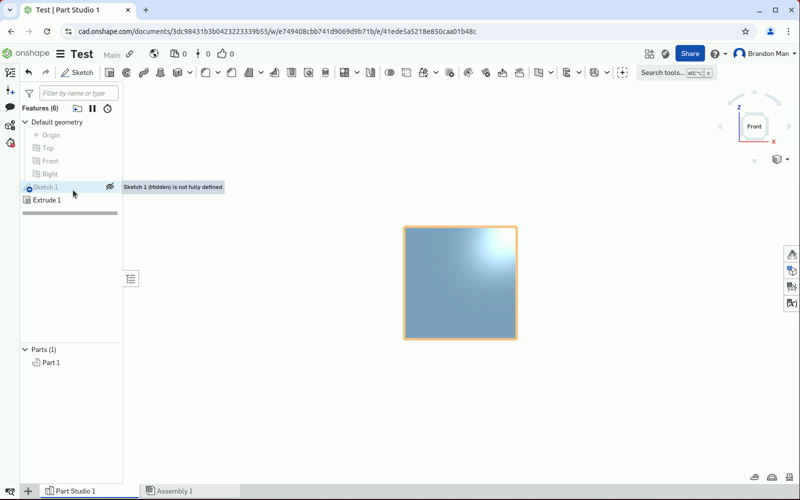
click(73, 189)
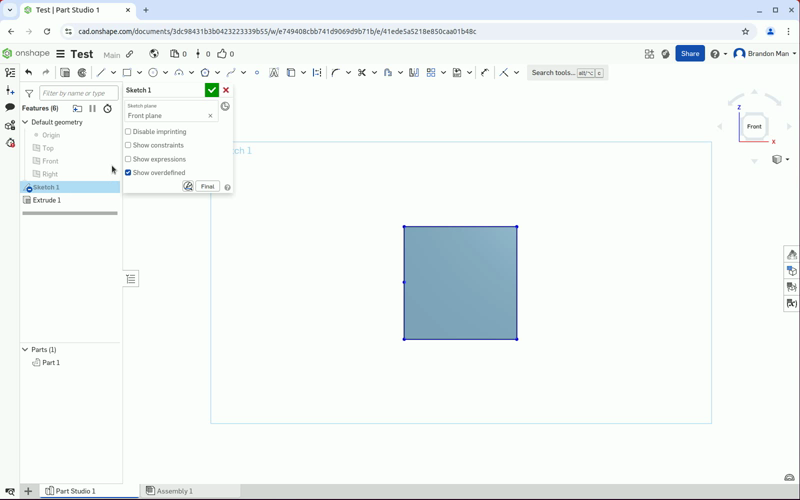
mouse_move(229, 92)
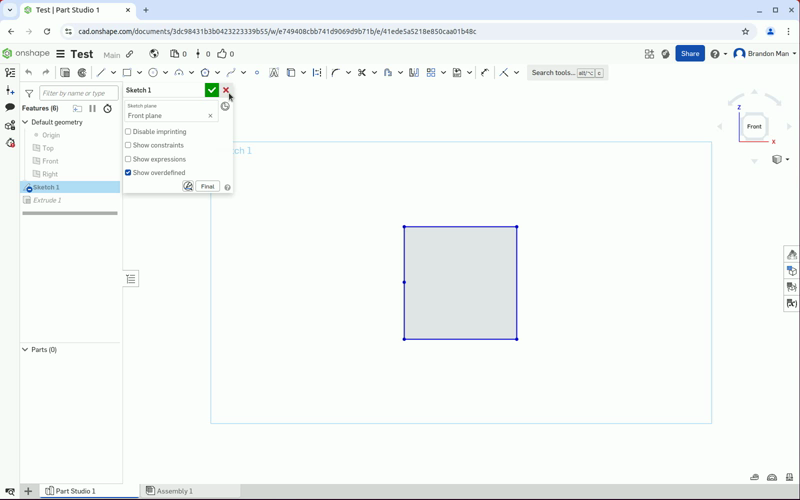
click(229, 92)
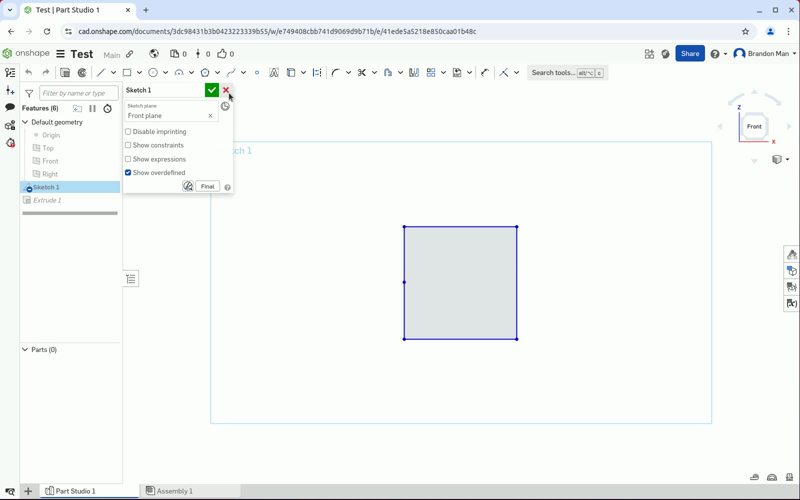
key(shift+s)
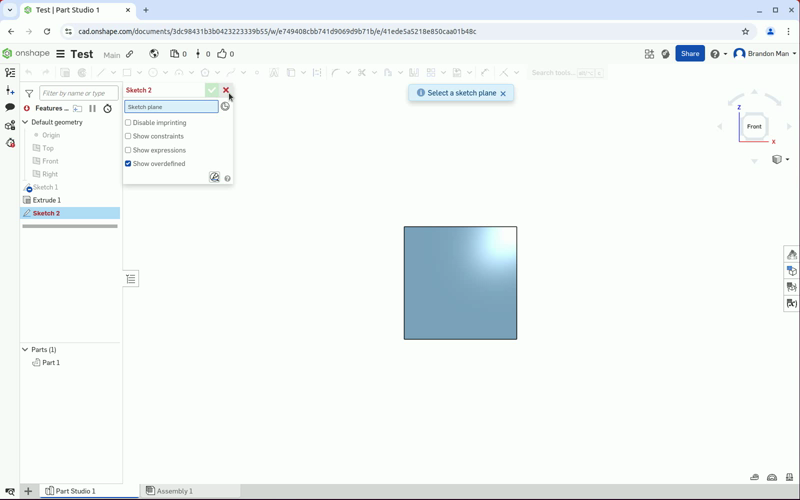
mouse_move(73, 163)
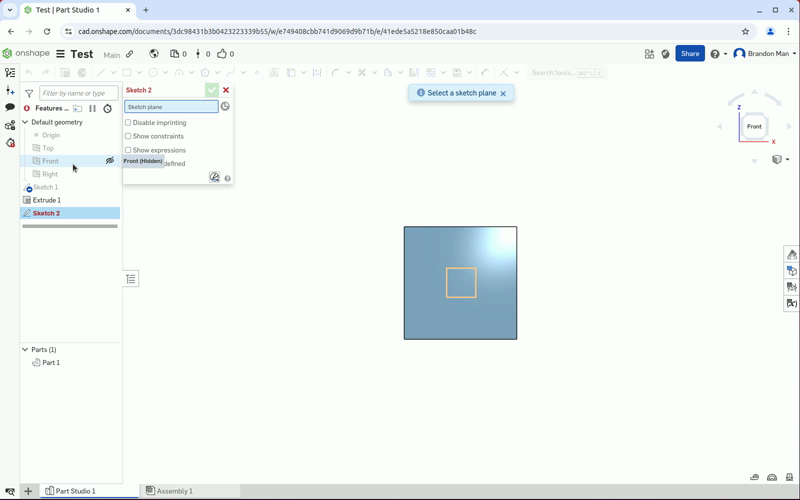
click(73, 163)
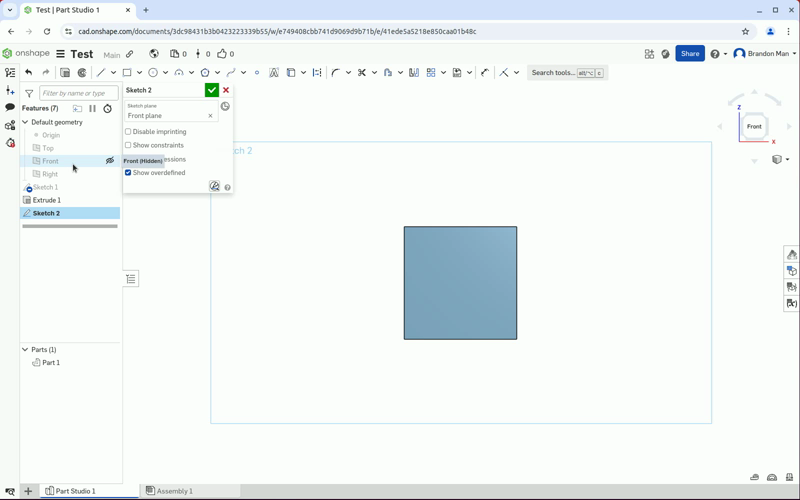
mouse_move(73, 352)
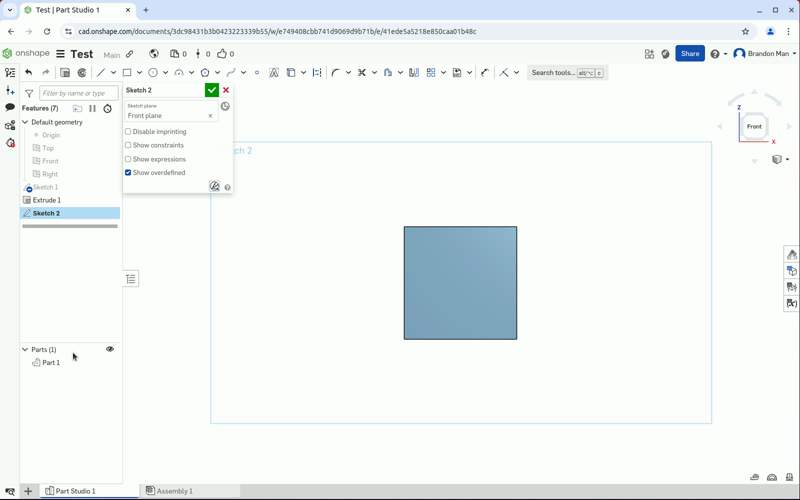
key(y)
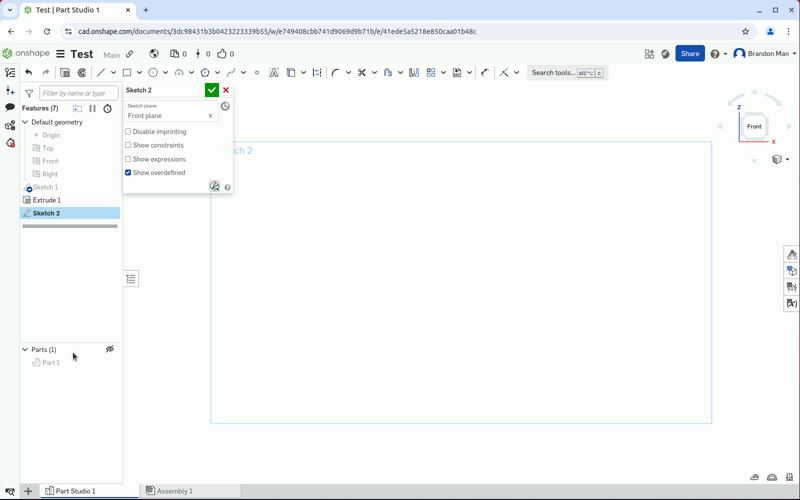
key(l)
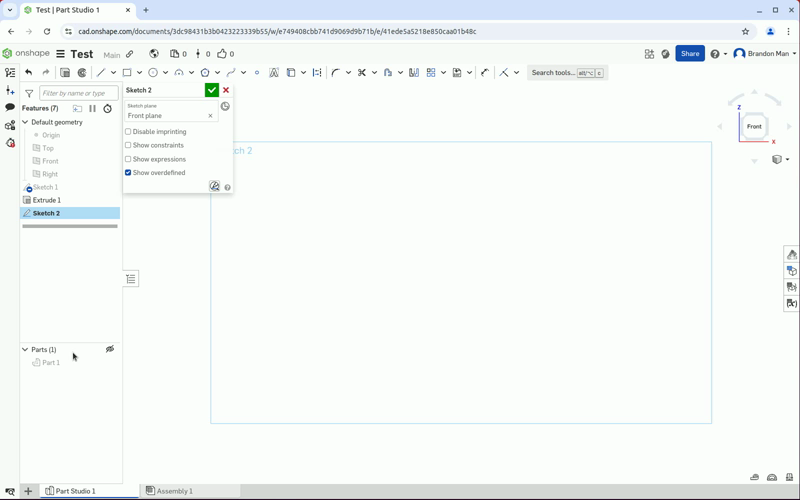
key_down(shift)
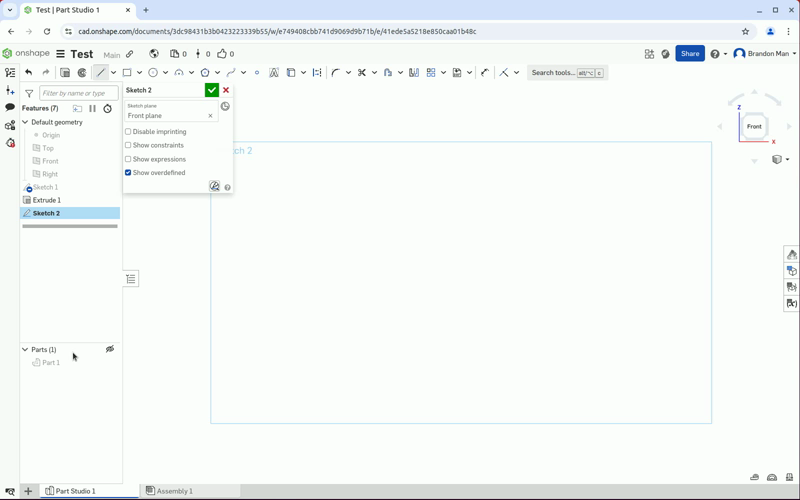
mouse_move(348, 339)
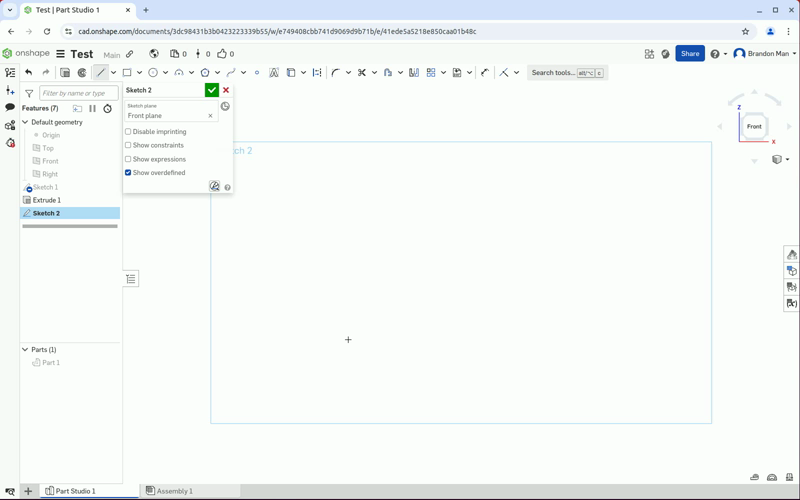
click(348, 339)
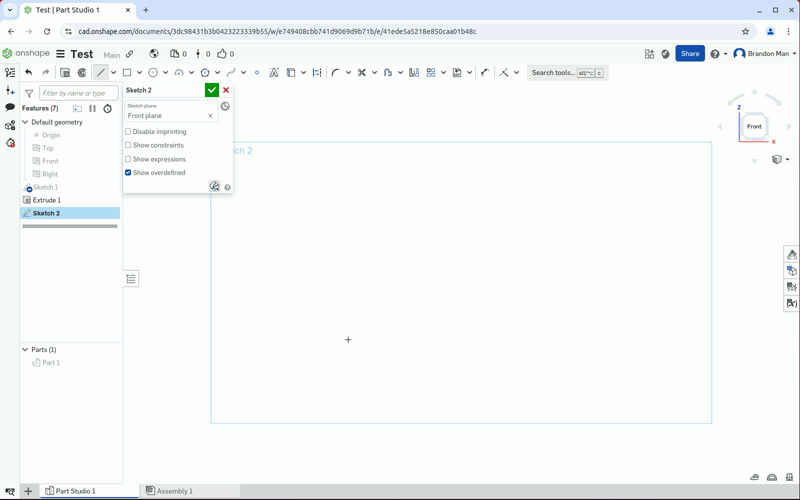
key_up(shift)
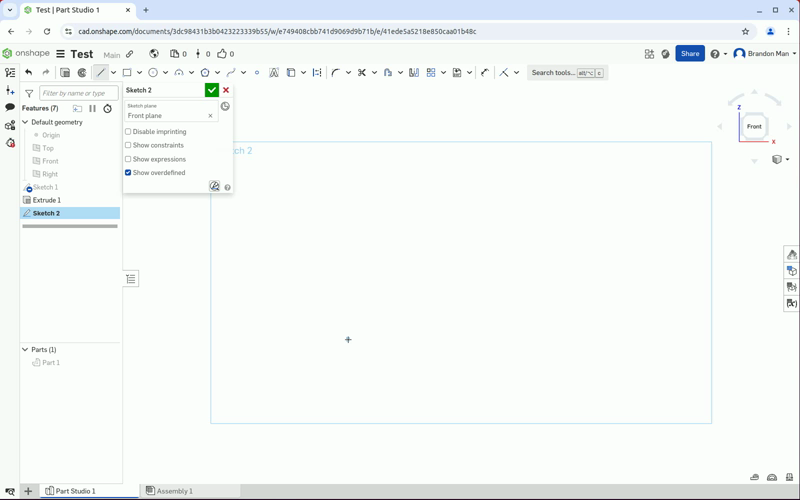
key_down(shift)
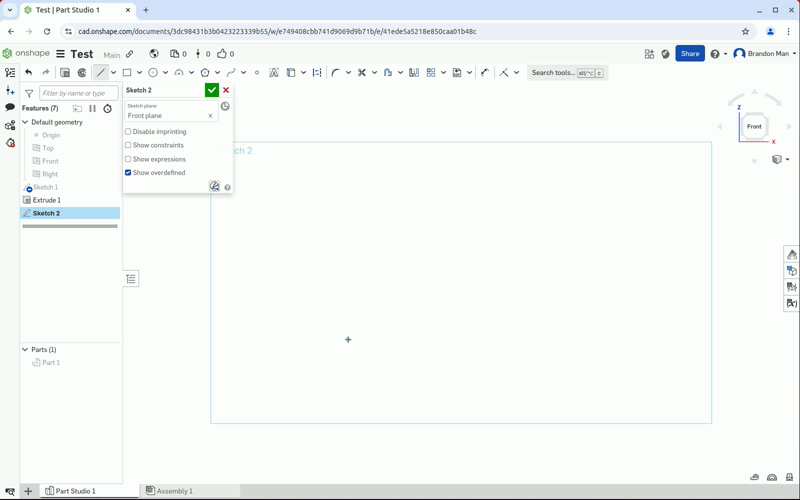
mouse_move(378, 339)
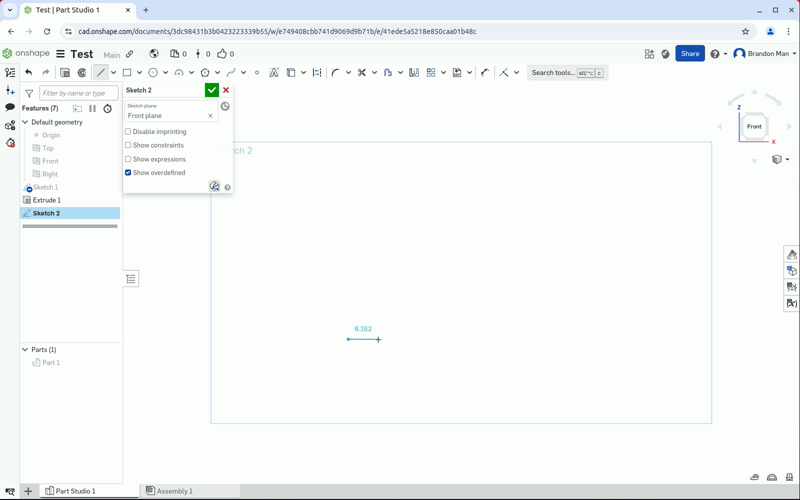
mouse_move(404, 339)
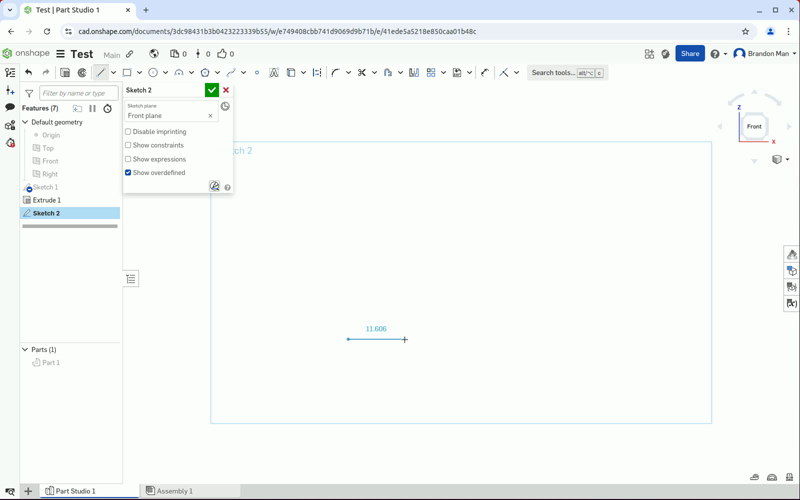
click(404, 339)
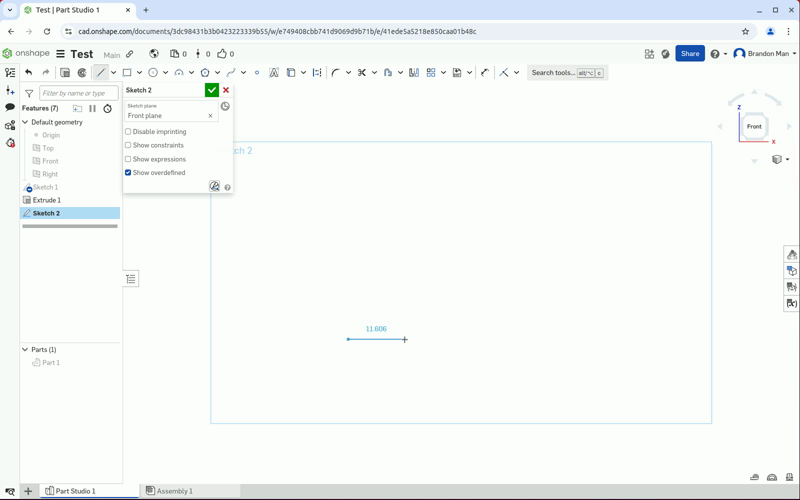
key_up(shift)
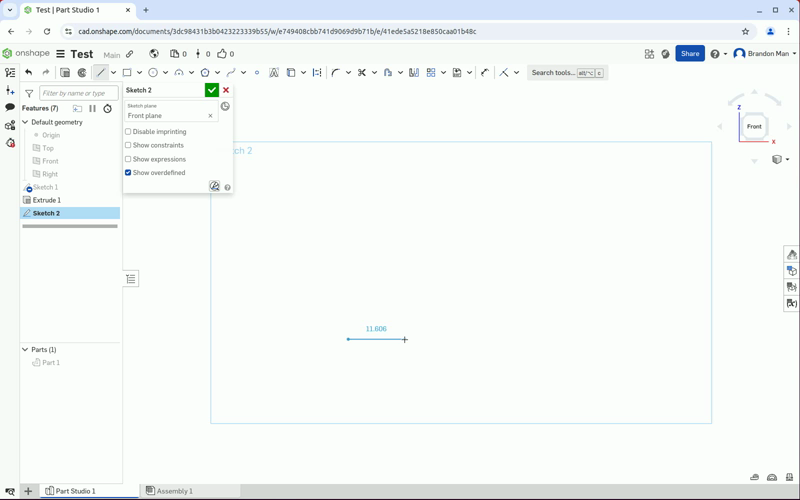
key_down(shift)
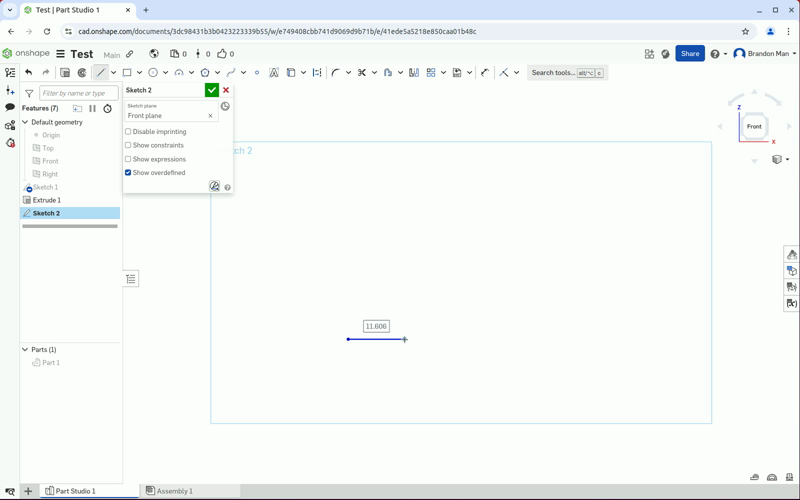
mouse_move(434, 339)
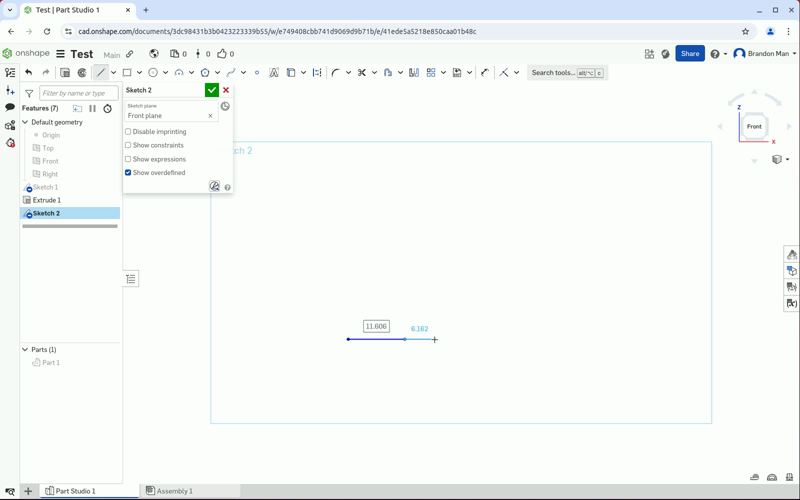
mouse_move(404, 282)
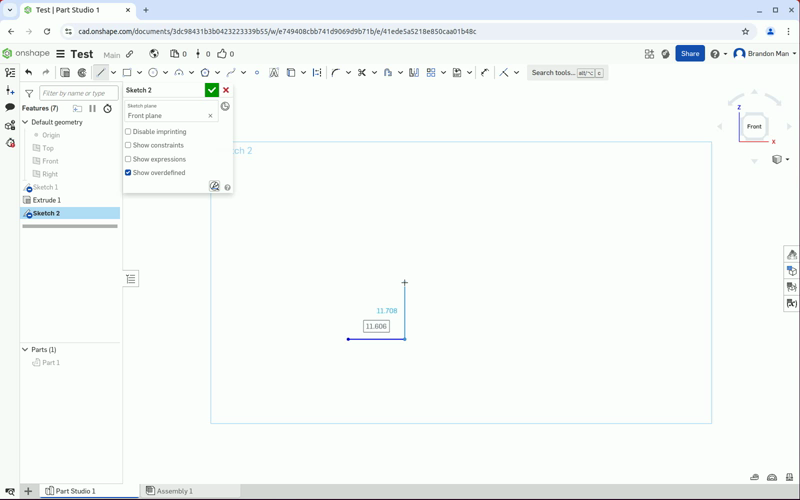
click(404, 282)
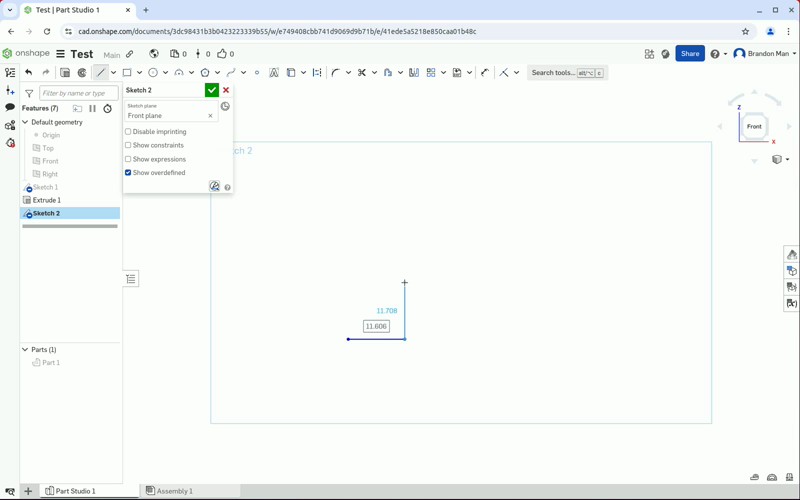
key_up(shift)
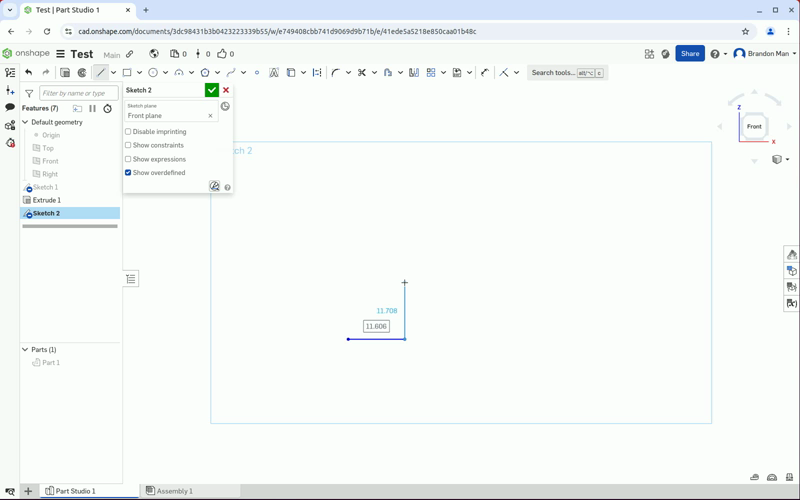
key_down(shift)
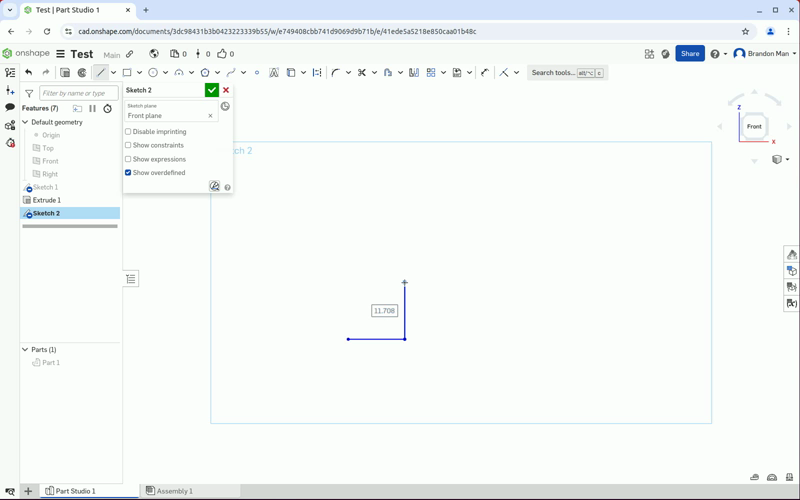
mouse_move(434, 282)
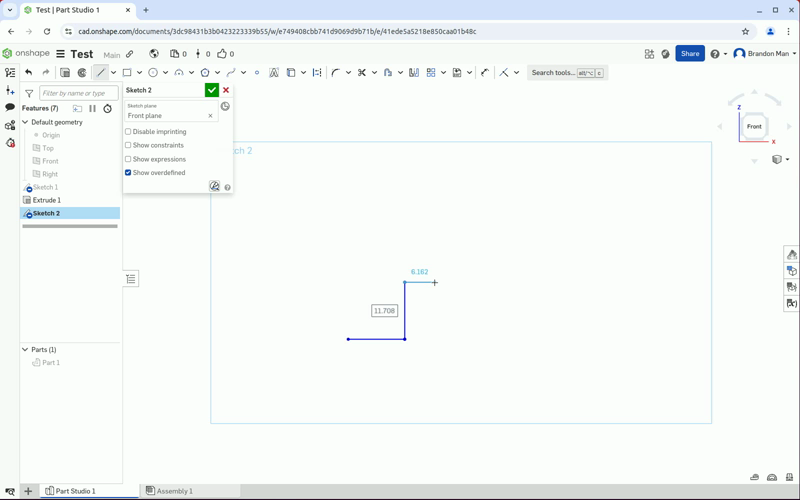
mouse_move(348, 282)
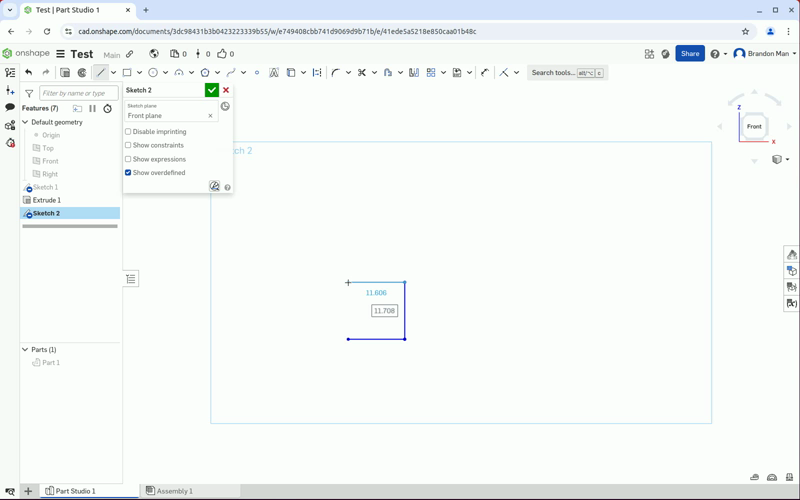
click(348, 282)
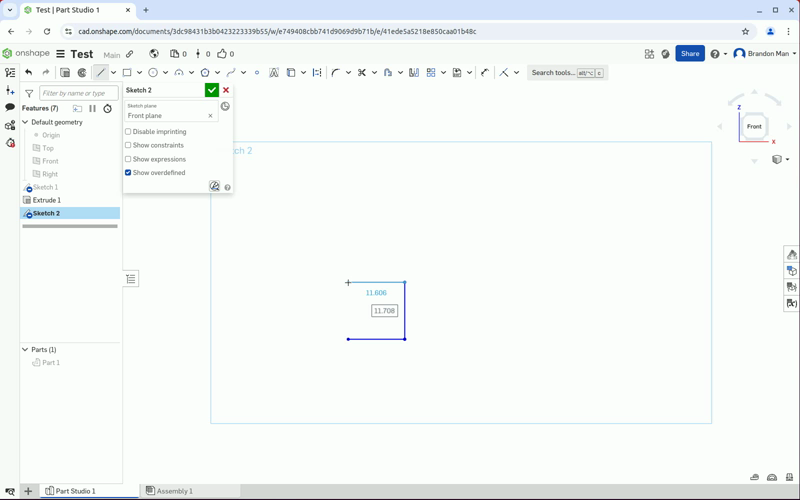
key_up(shift)
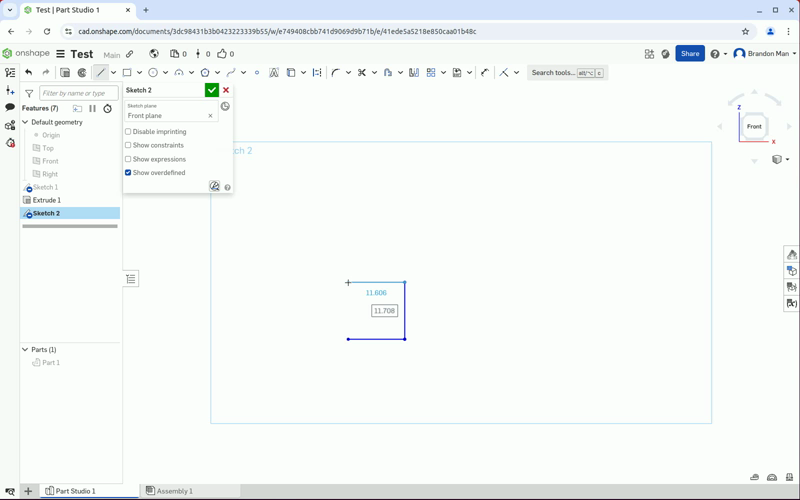
mouse_move(378, 282)
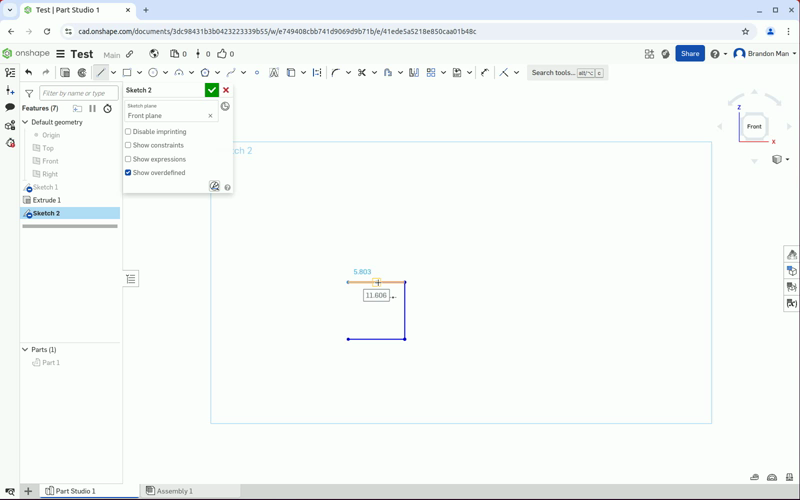
key_down(shift)
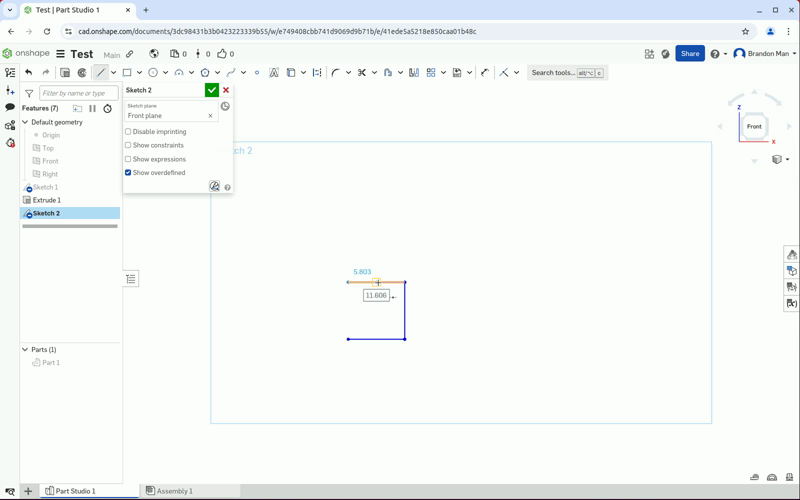
mouse_move(348, 339)
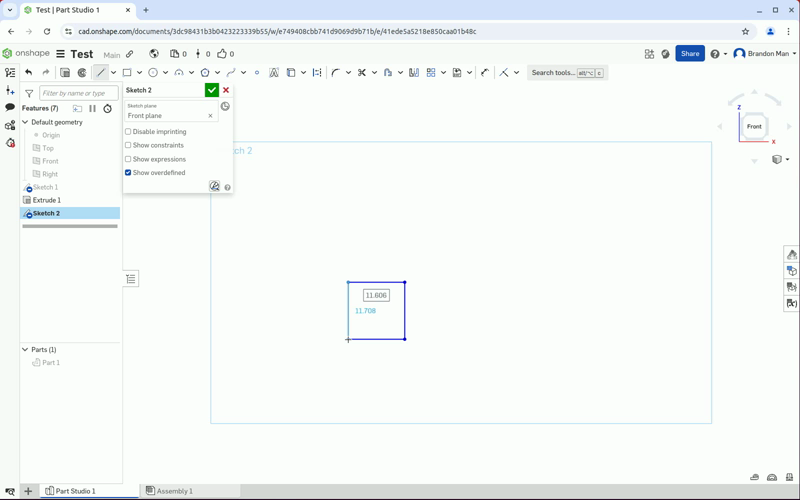
key_up(shift)
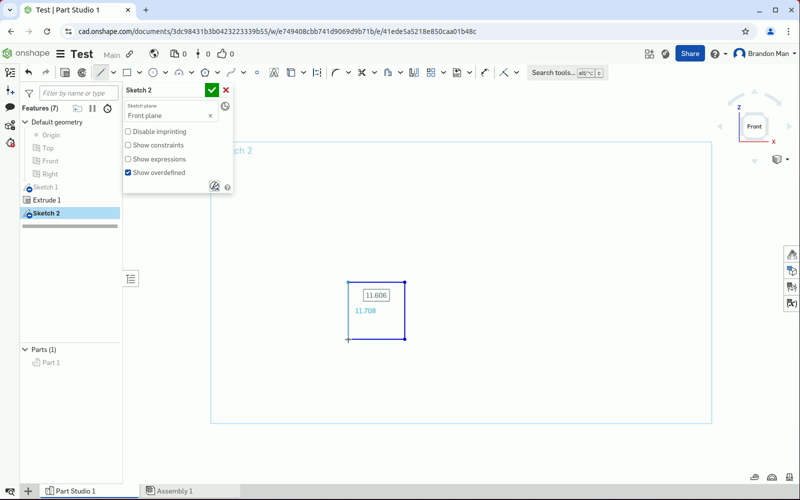
click(348, 339)
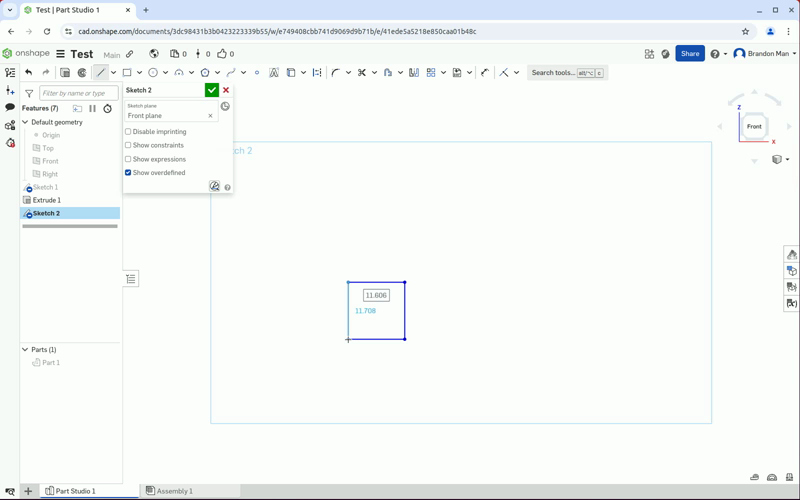
key(esc)
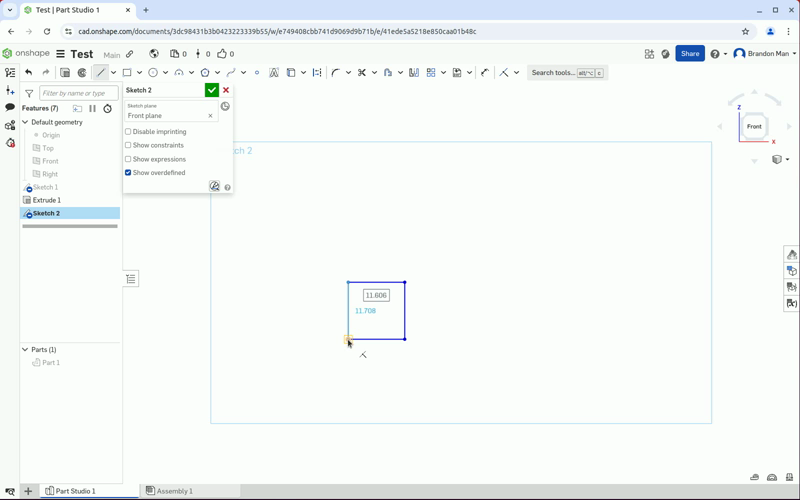
mouse_move(389, 326)
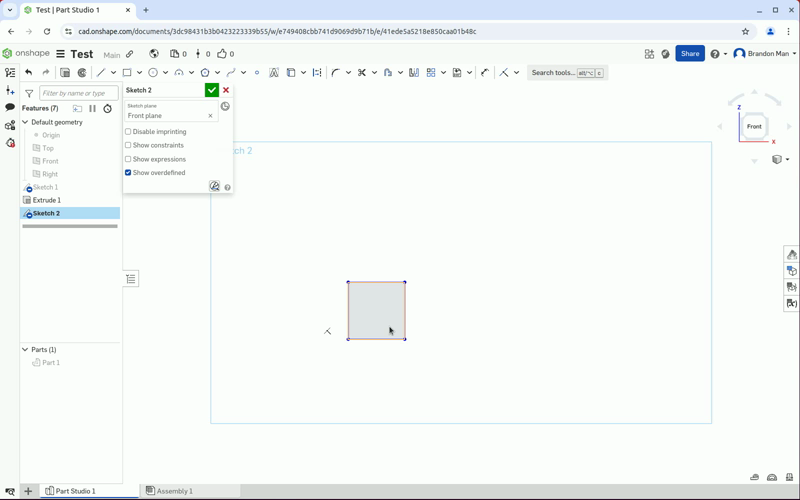
click(389, 326)
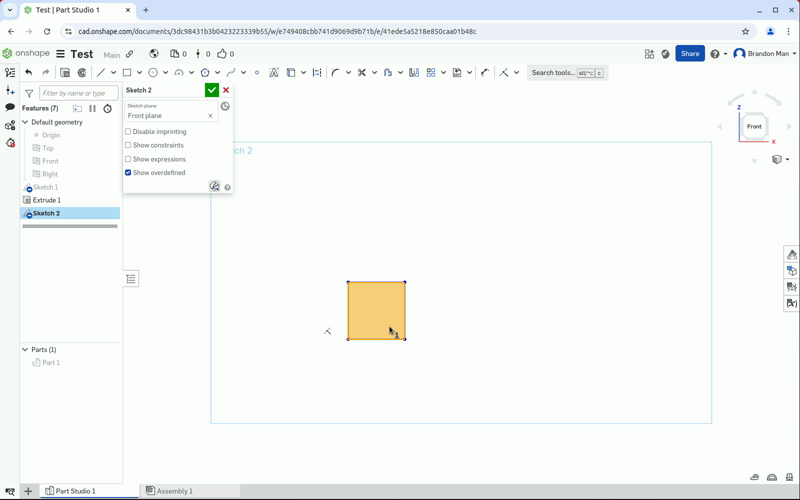
mouse_move(73, 352)
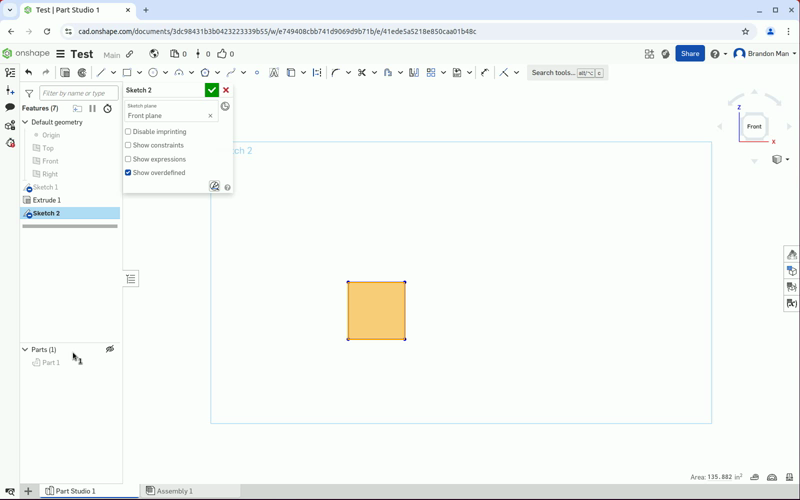
key(shift+y)
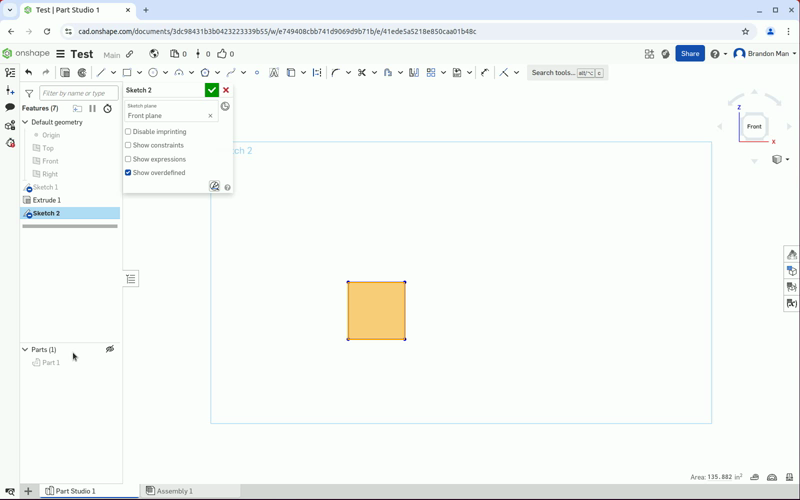
key(shift+e)
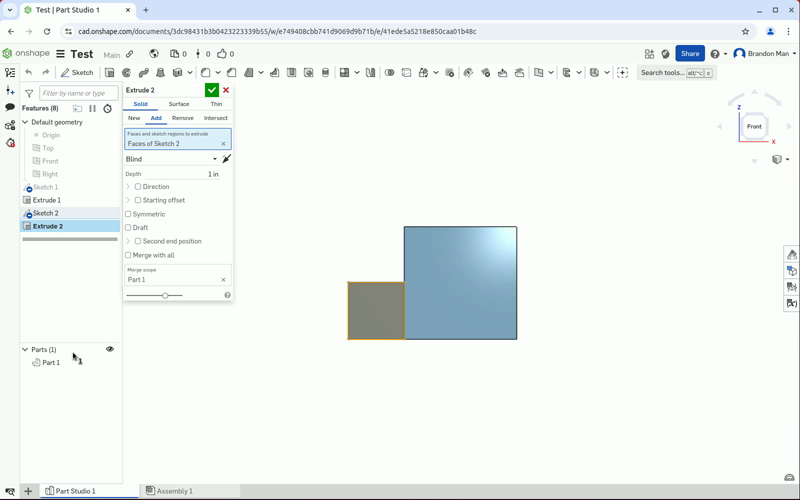
mouse_move(143, 106)
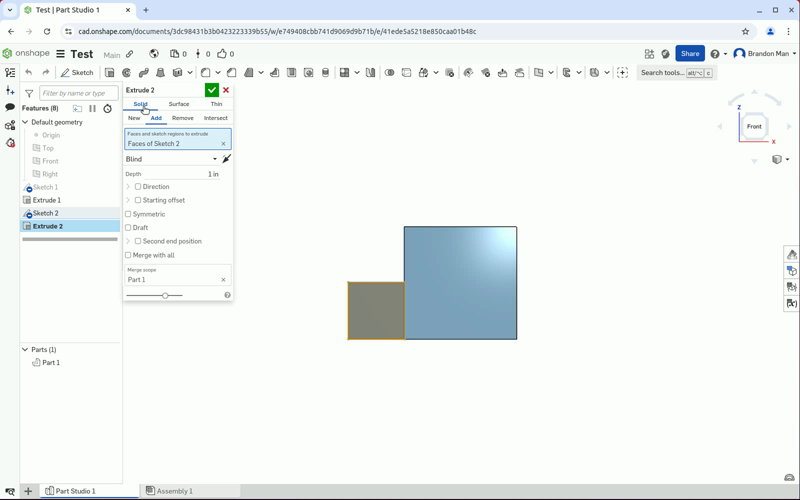
click(143, 106)
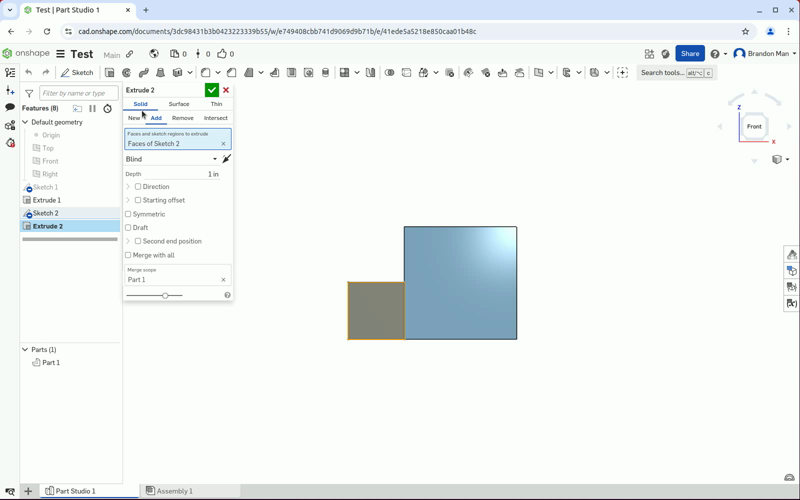
mouse_move(137, 120)
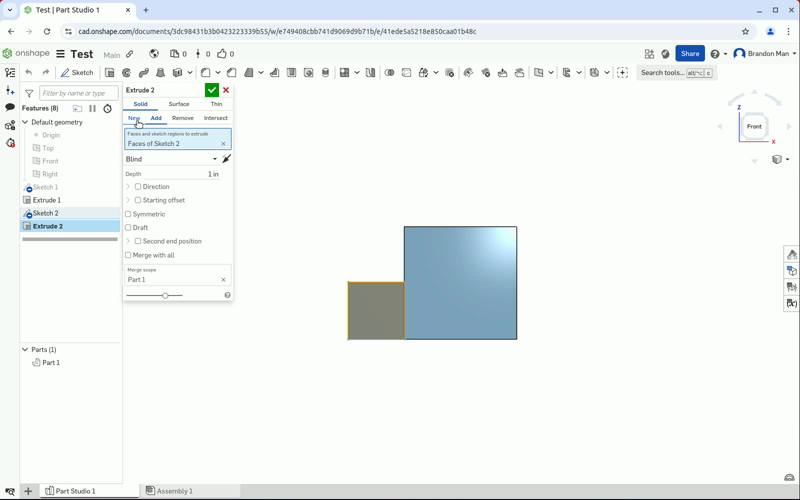
click(137, 120)
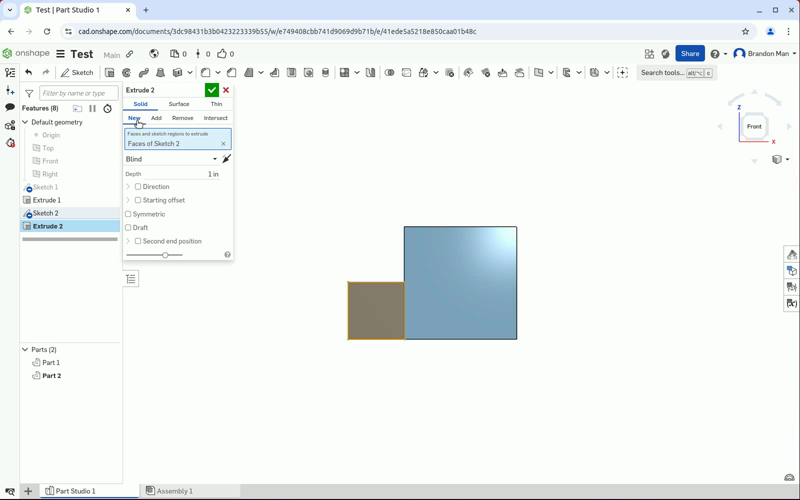
key(tab, 4)
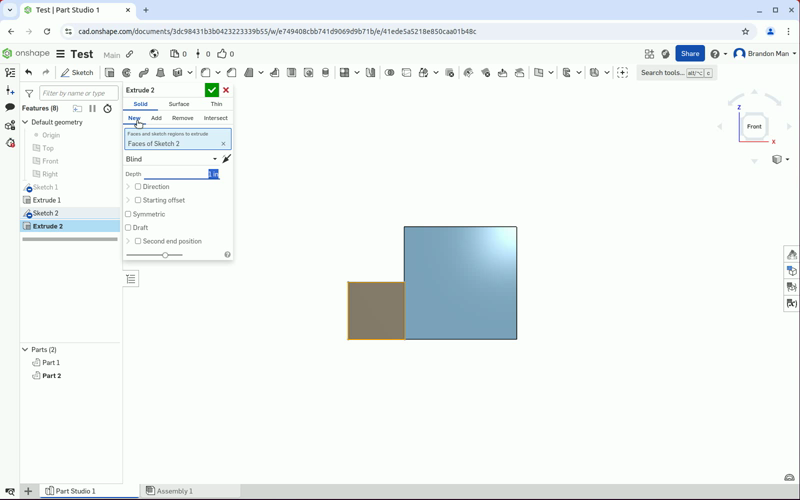
text(15.405)
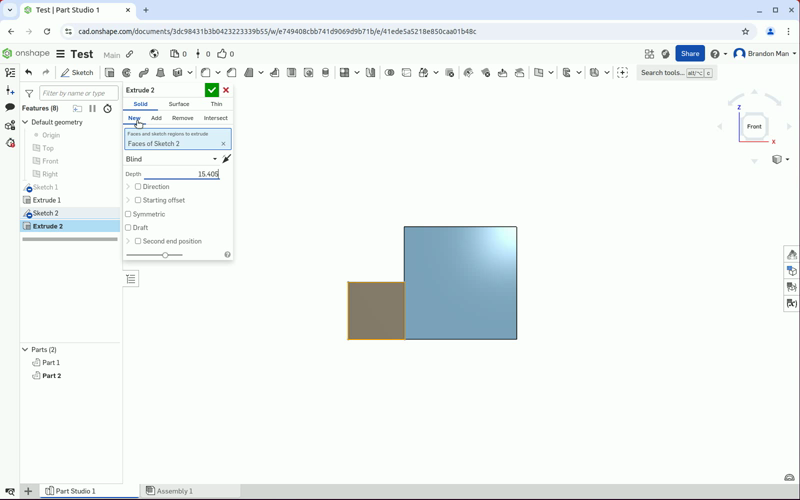
key(enter)
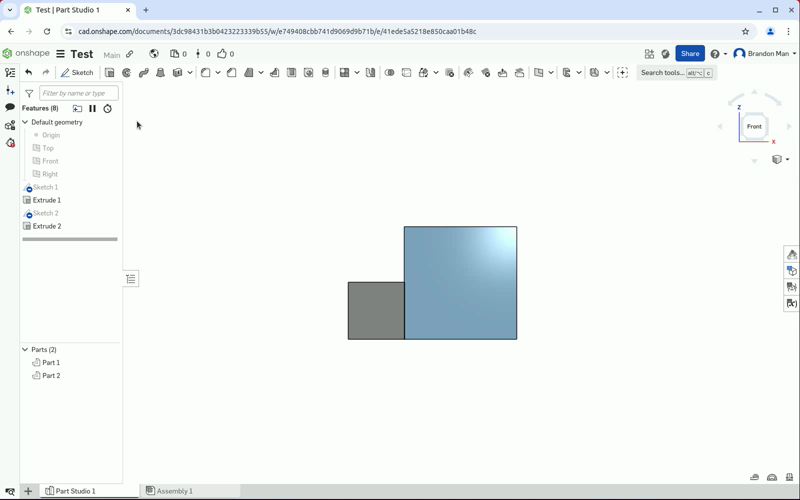
key(shift+h)
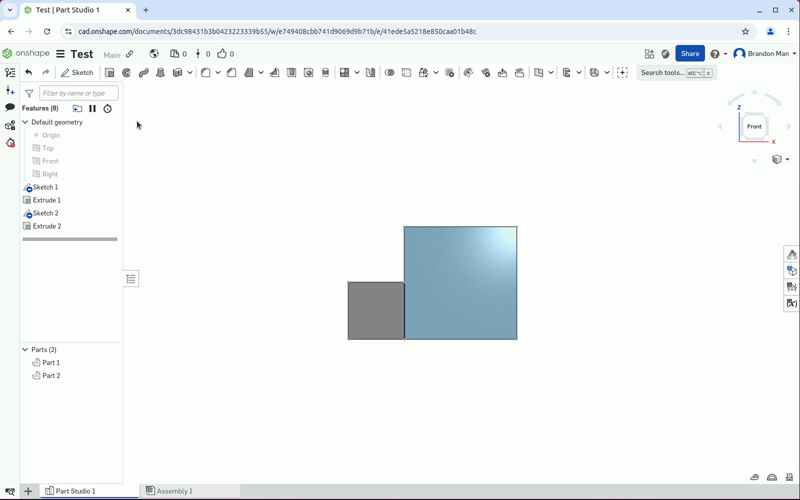
key(shift+h)
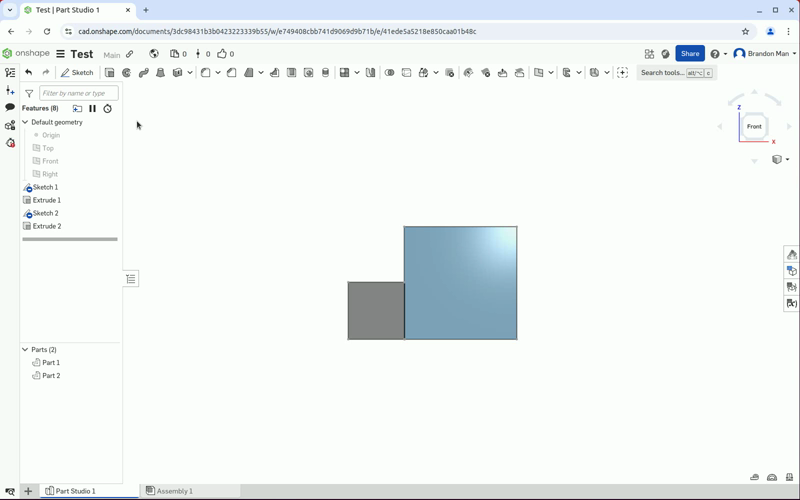
key(shift+7)
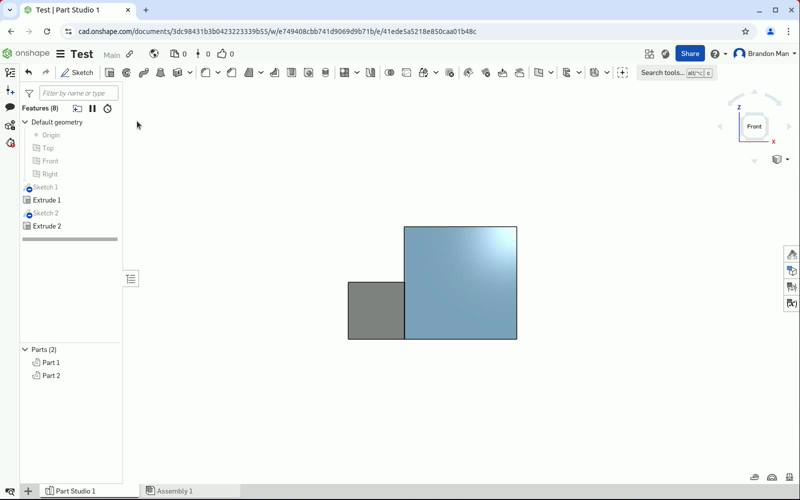
key(left, 2)
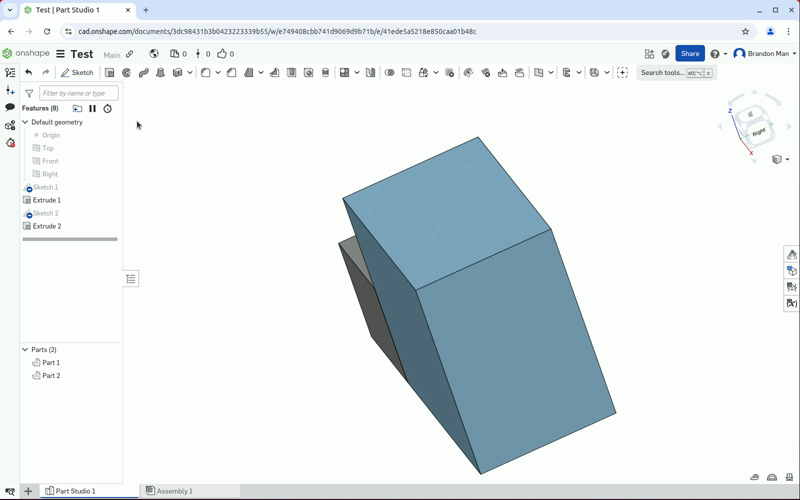
key(down, 2)
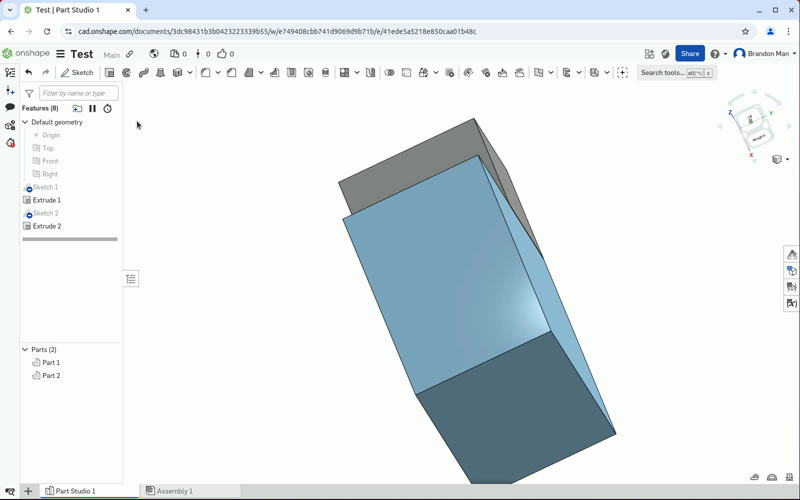
key(up, 2)
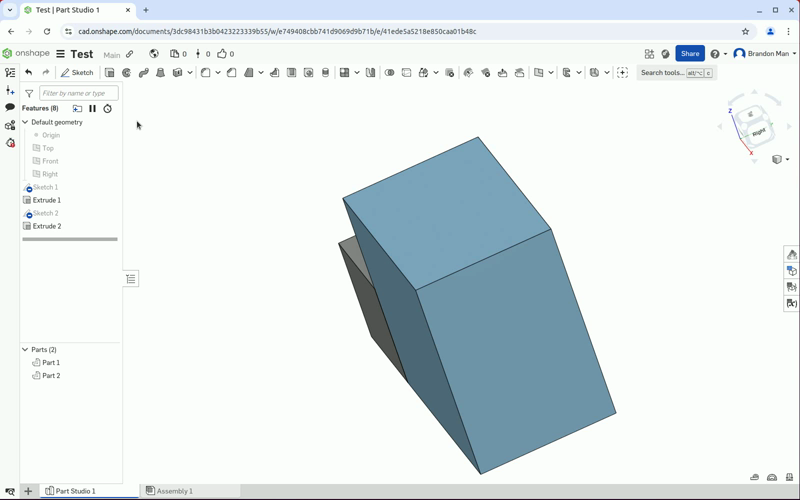
key(right, 2)
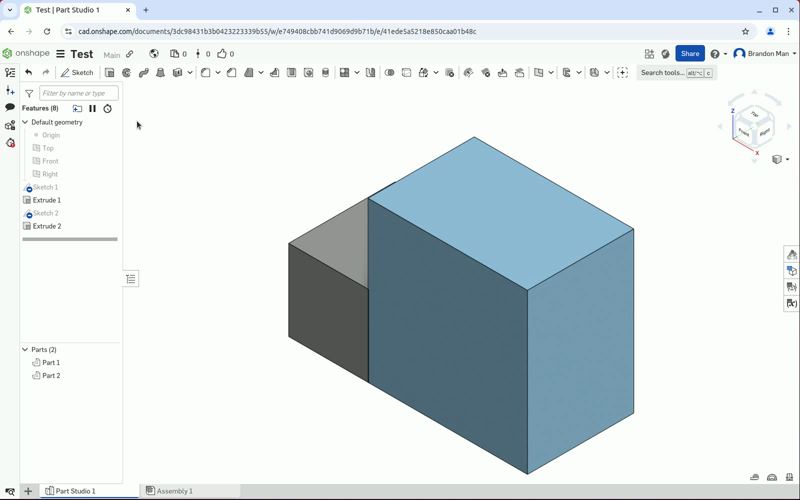
mouse_move(73, 189)
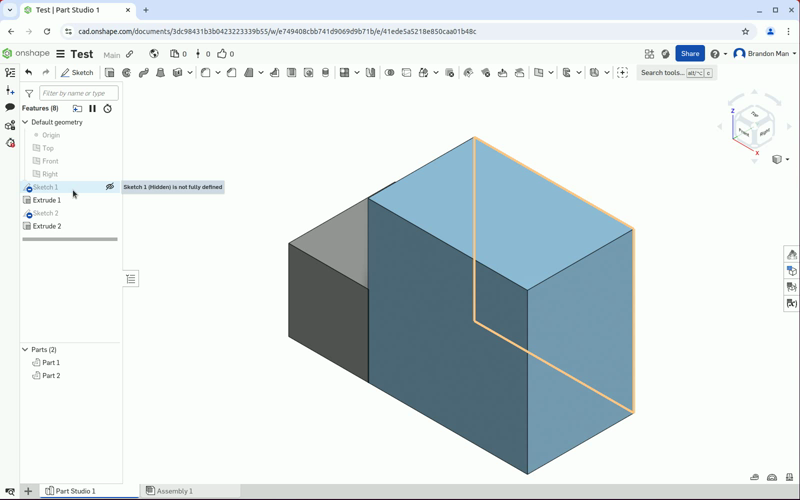
click(73, 189)